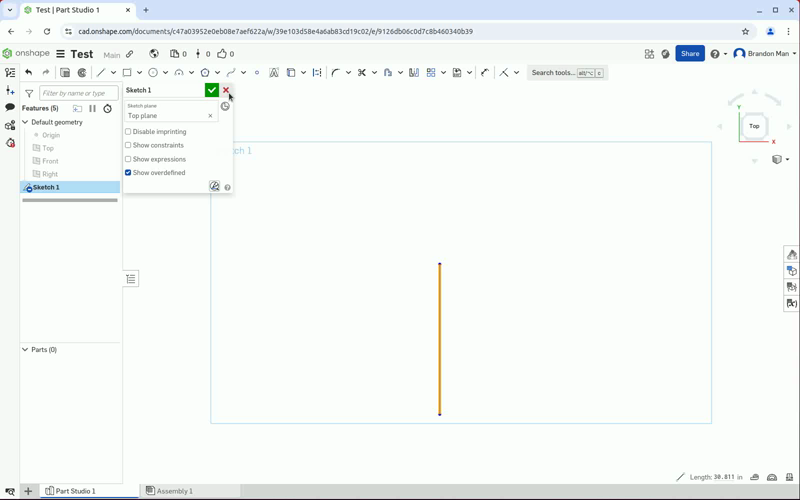
key(shift+h)
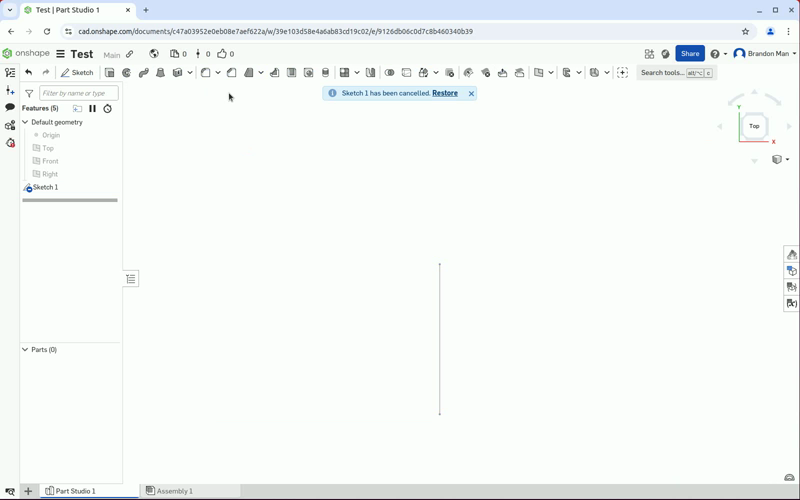
key(shift+s)
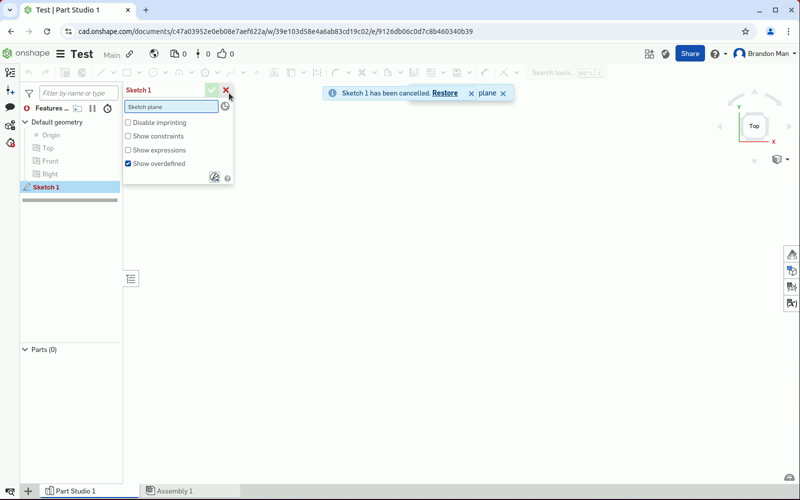
mouse_move(73, 150)
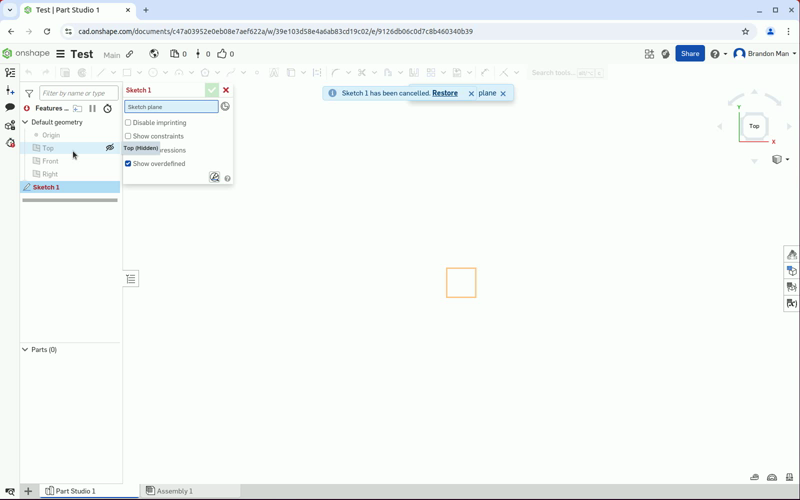
click(73, 150)
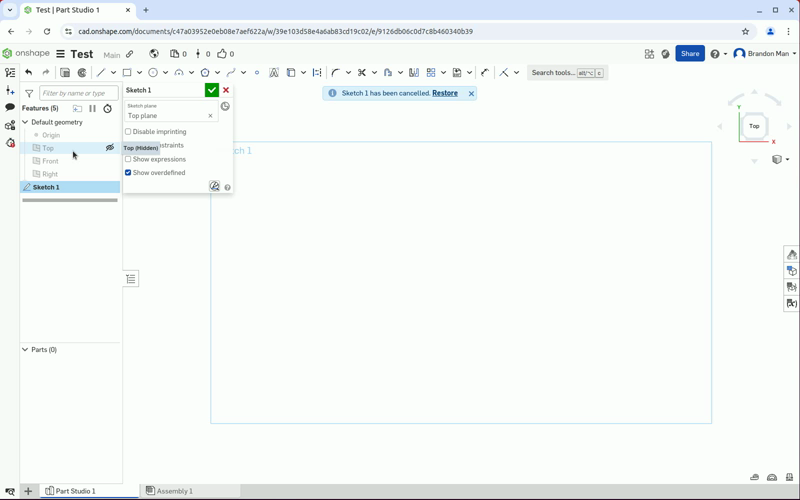
mouse_move(73, 352)
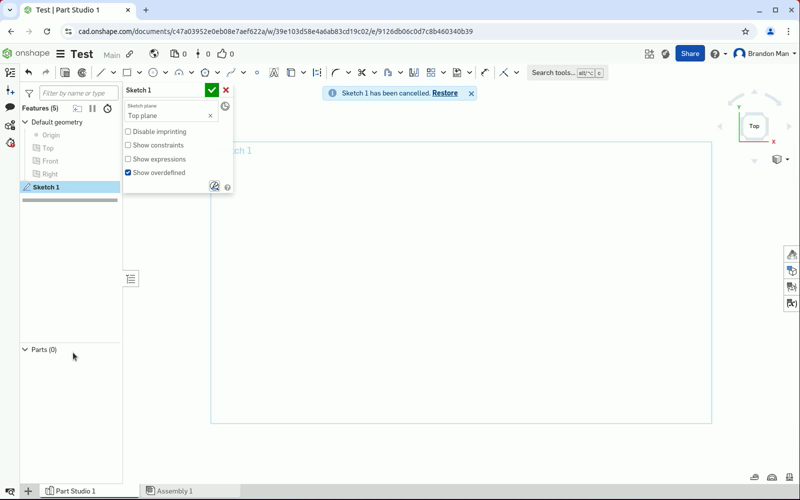
key(y)
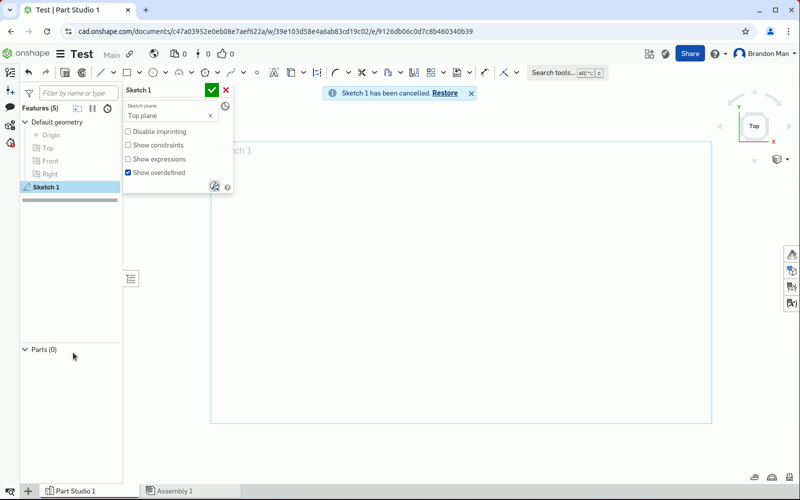
key(l)
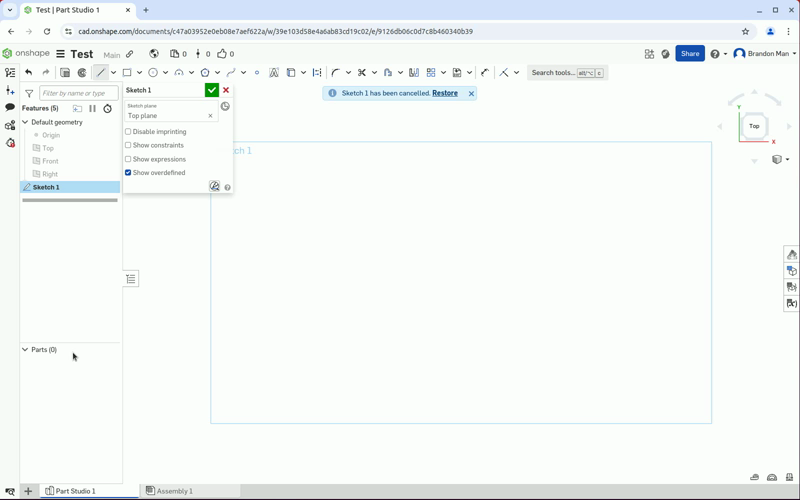
key_down(shift)
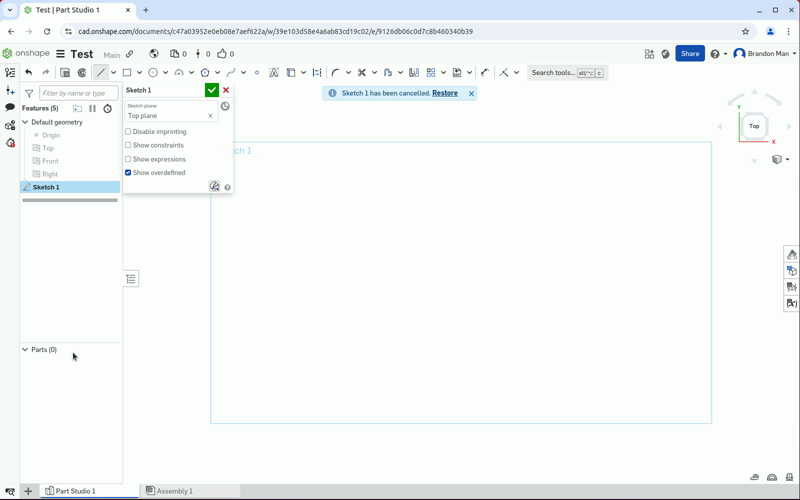
mouse_move(477, 259)
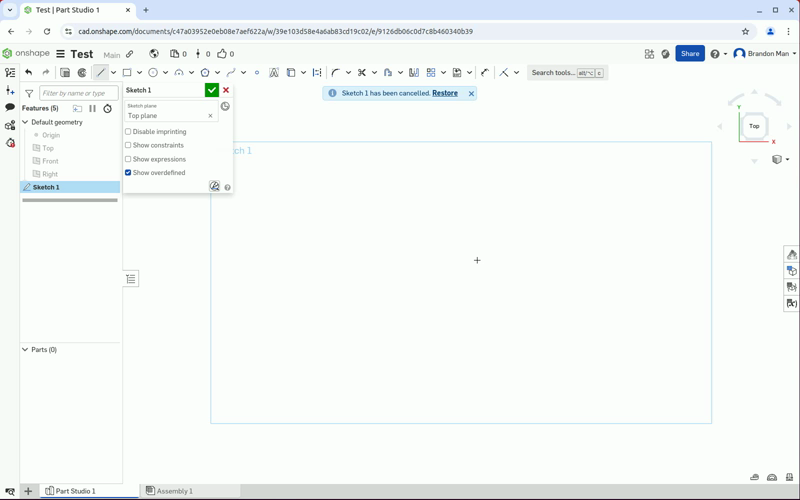
click(477, 259)
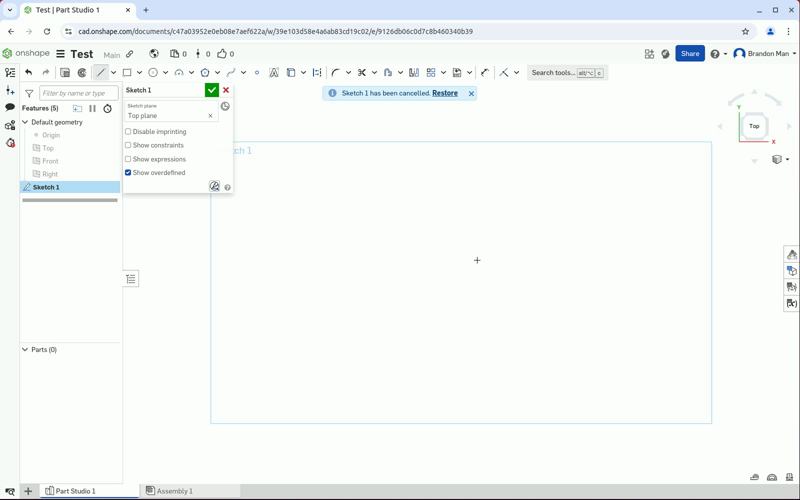
key_up(shift)
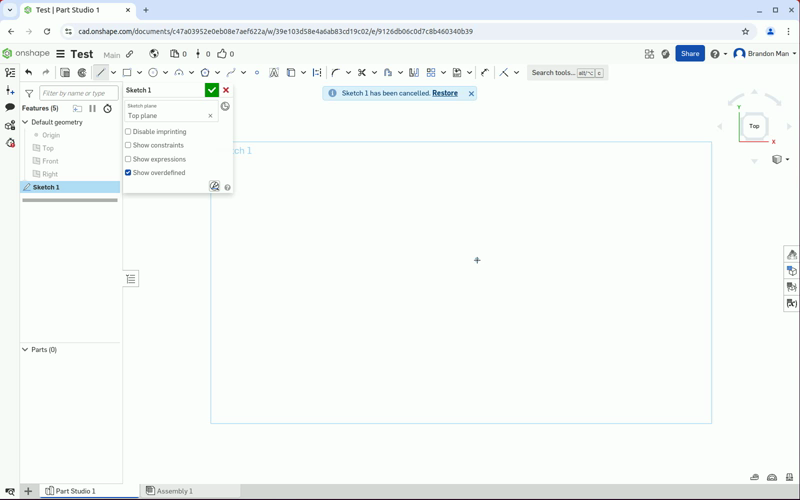
key_down(shift)
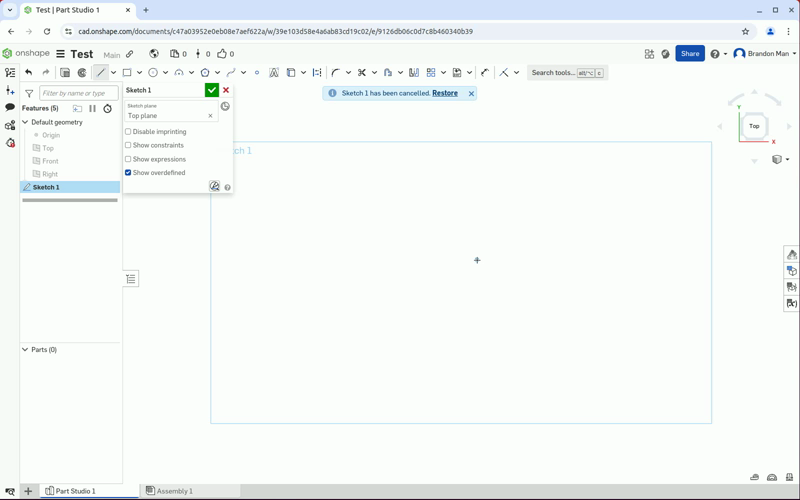
mouse_move(507, 259)
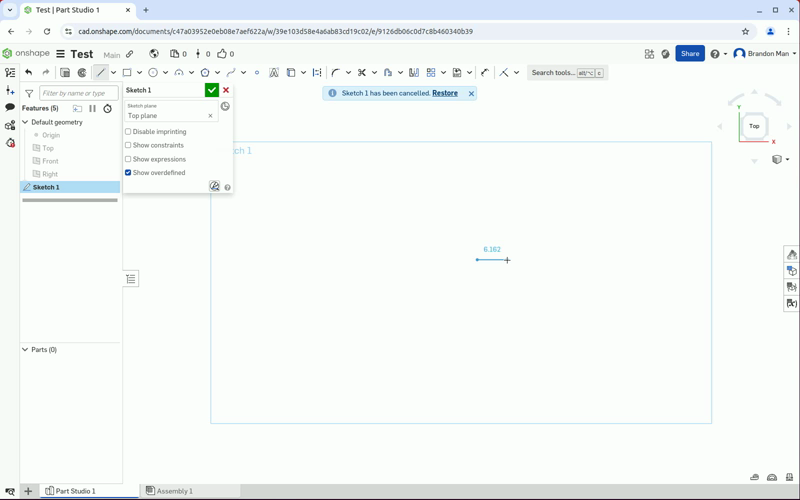
mouse_move(530, 258)
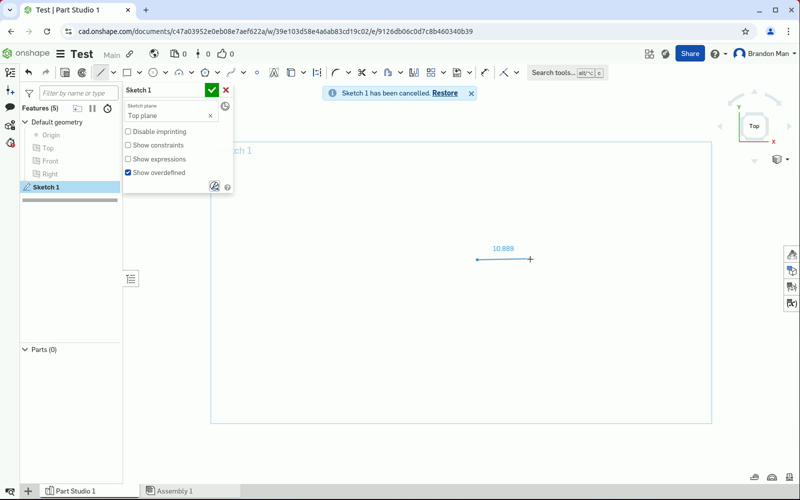
click(530, 258)
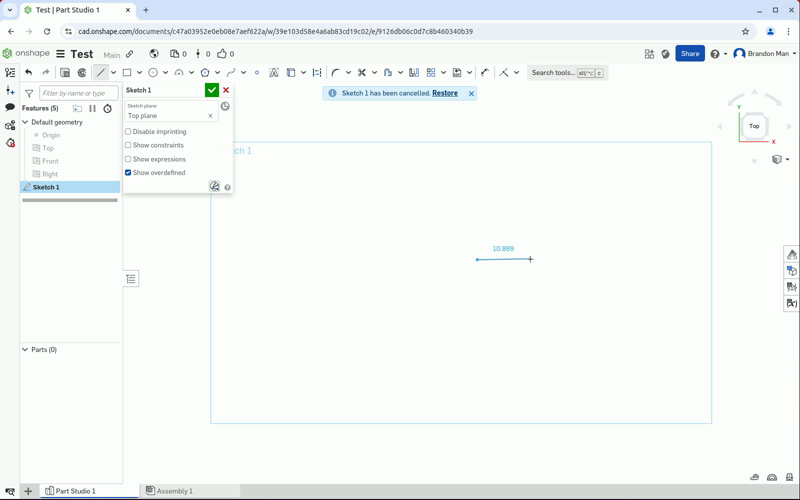
key_up(shift)
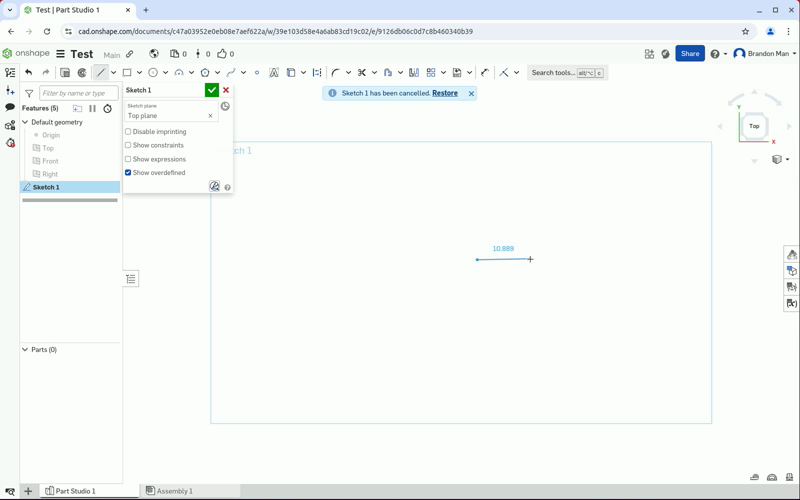
key_down(shift)
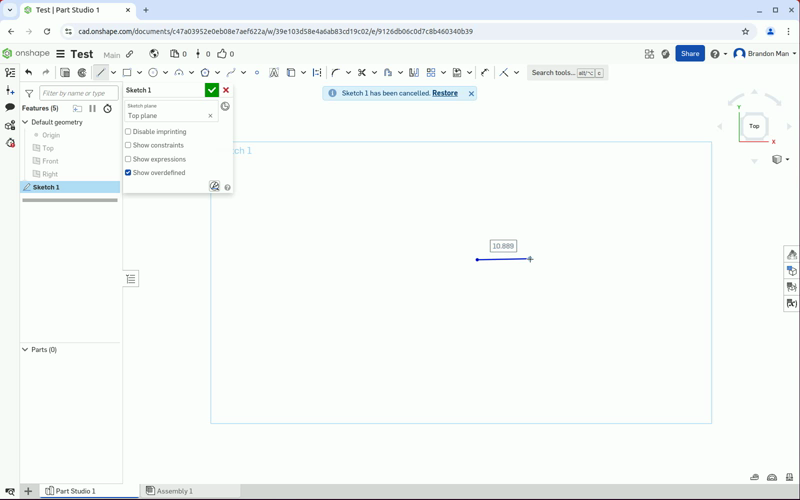
mouse_move(560, 258)
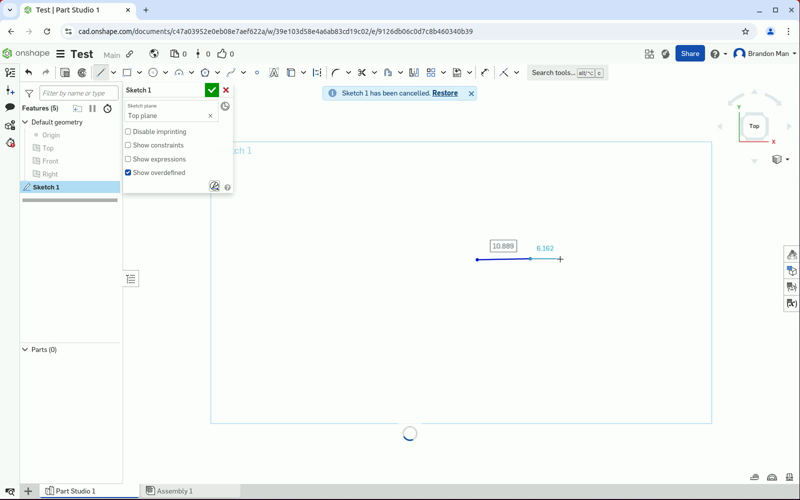
mouse_move(530, 283)
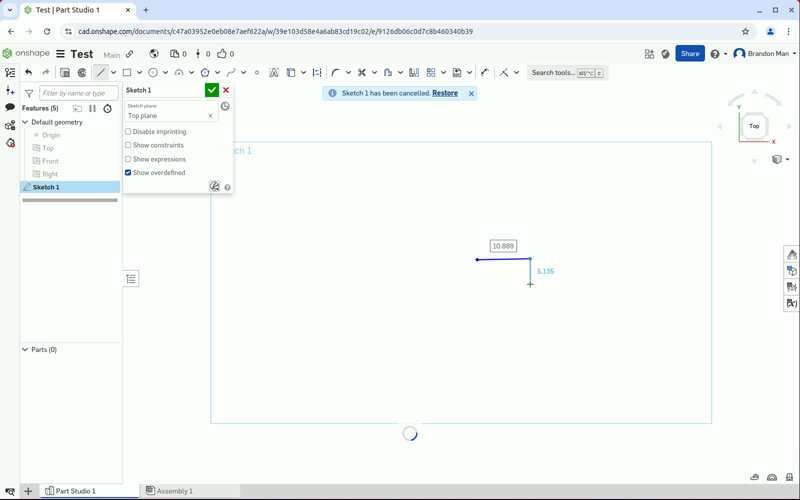
click(530, 283)
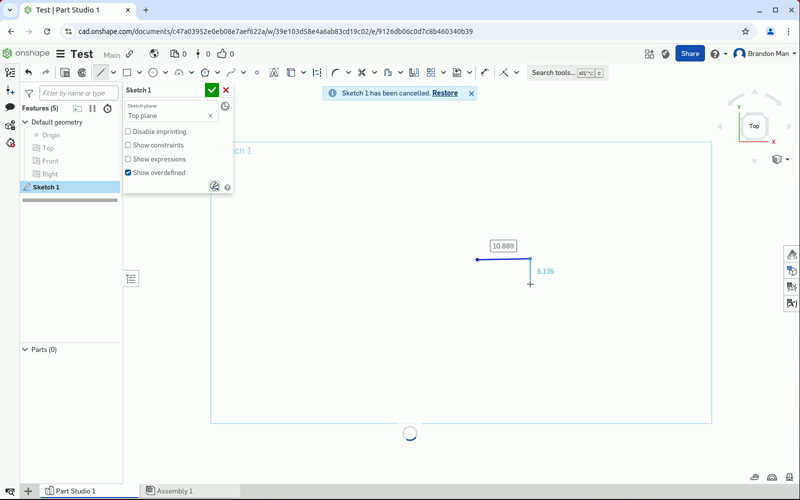
key_up(shift)
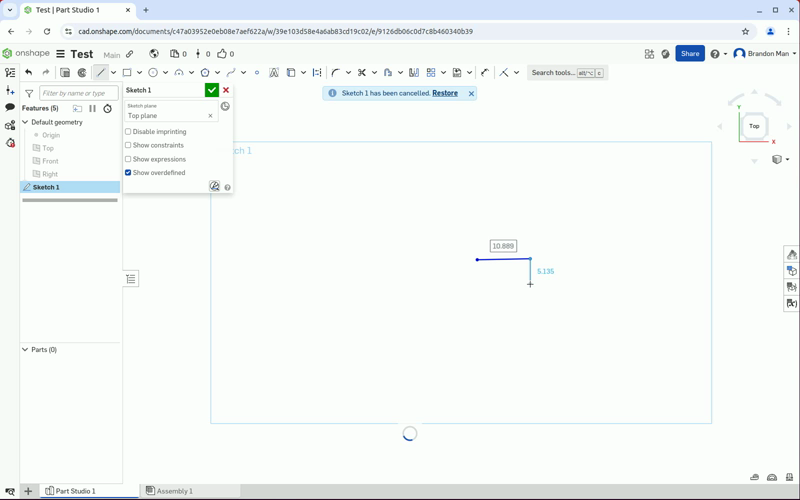
key_down(shift)
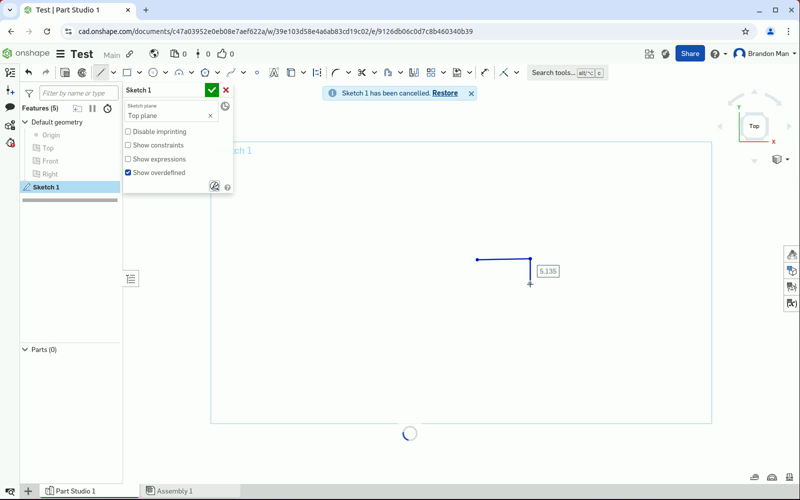
mouse_move(560, 283)
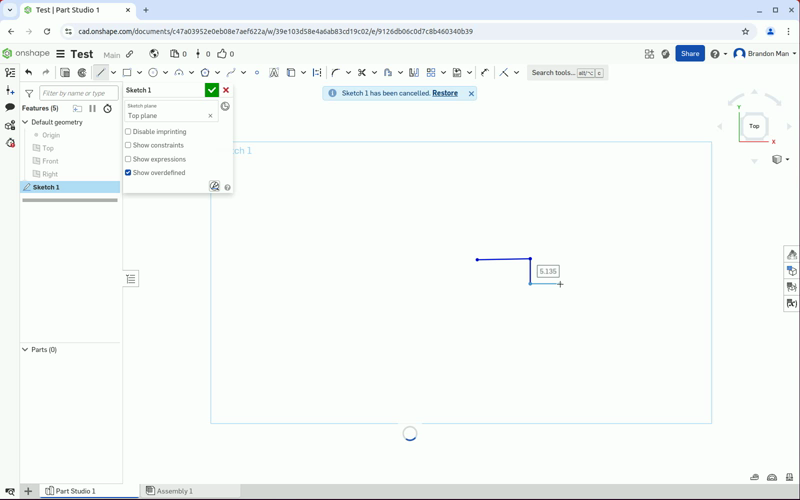
mouse_move(558, 283)
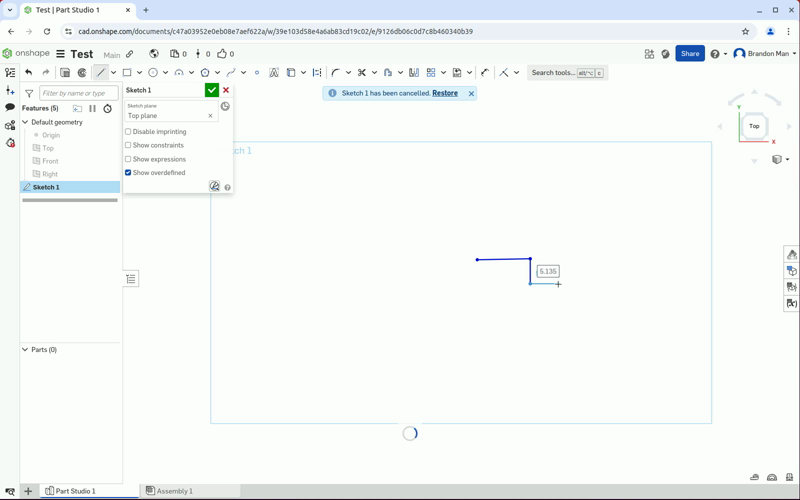
click(558, 283)
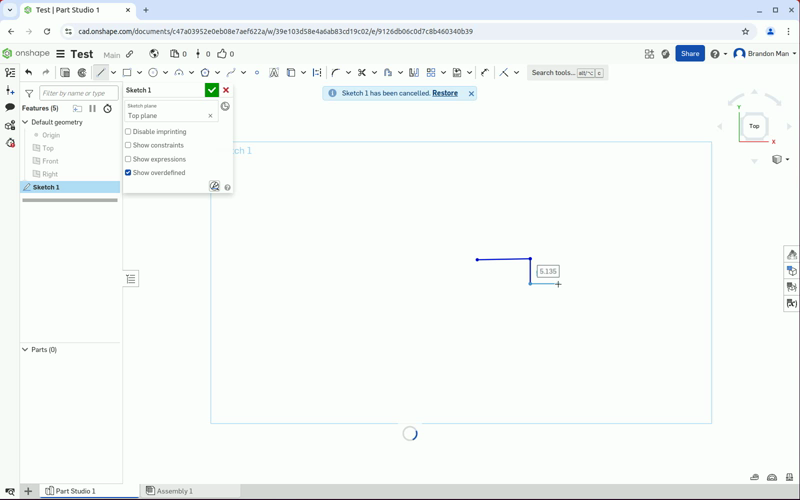
key_up(shift)
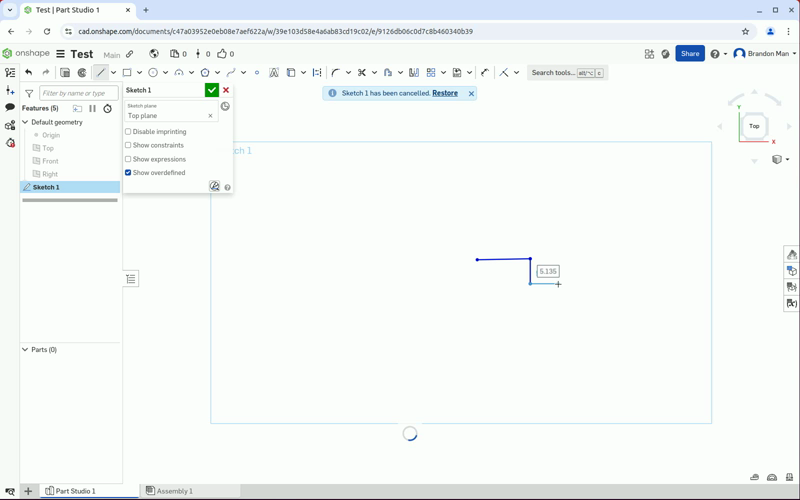
key_down(shift)
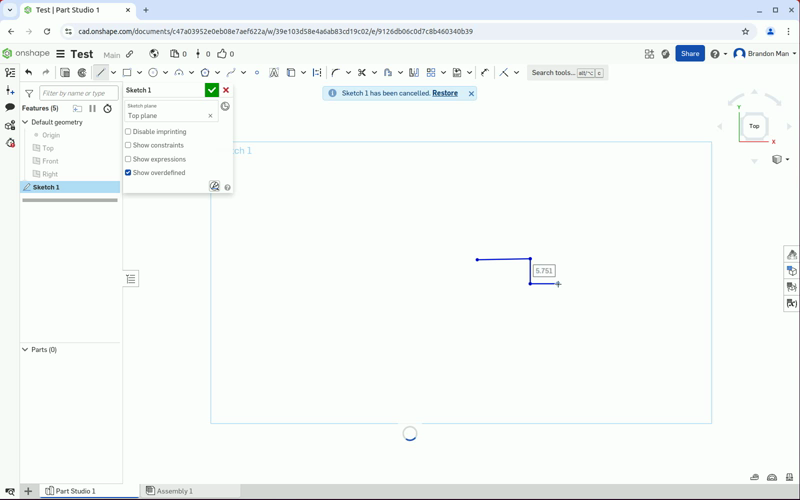
mouse_move(588, 283)
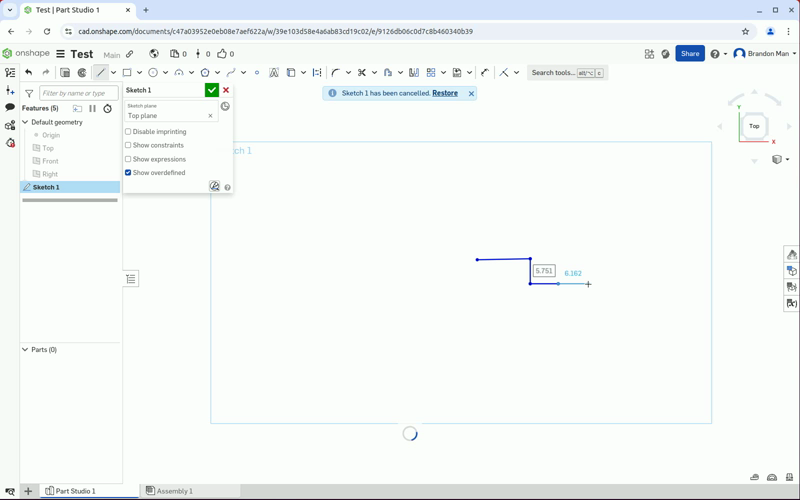
mouse_move(558, 258)
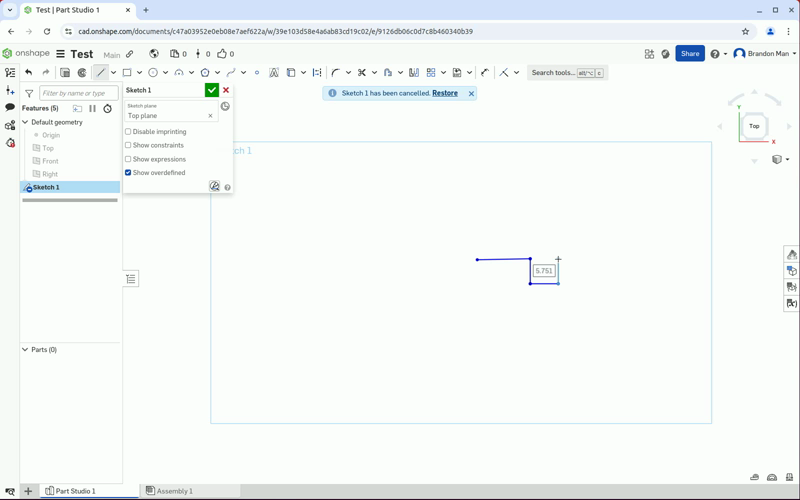
click(558, 258)
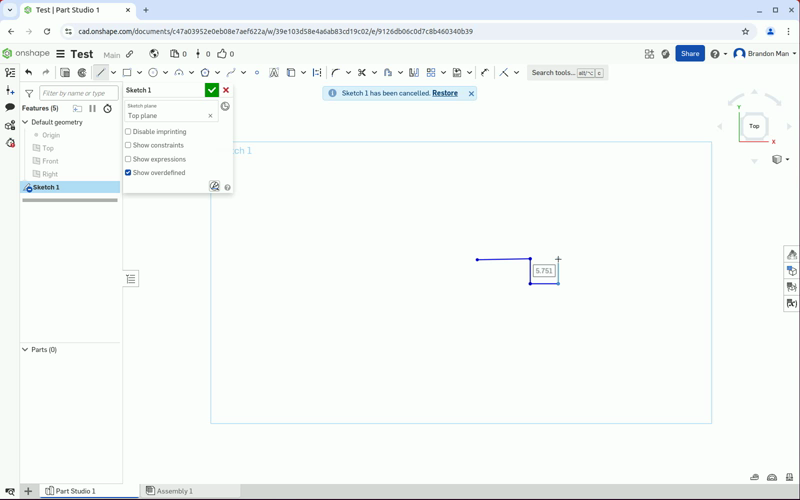
key_up(shift)
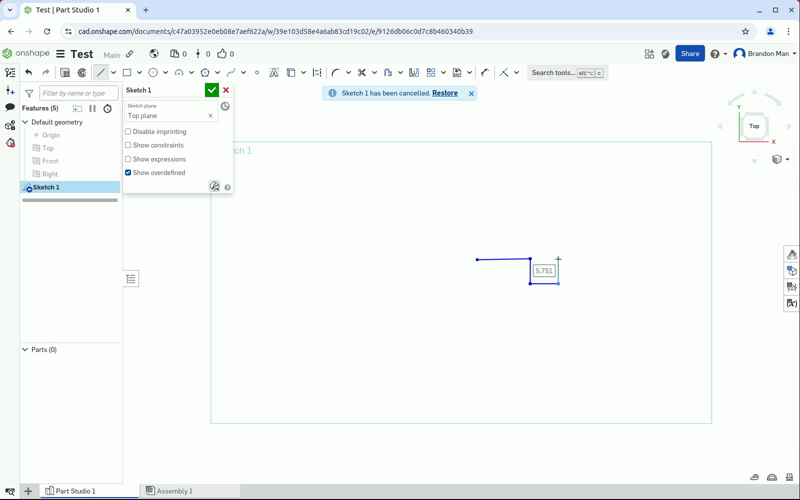
key(esc)
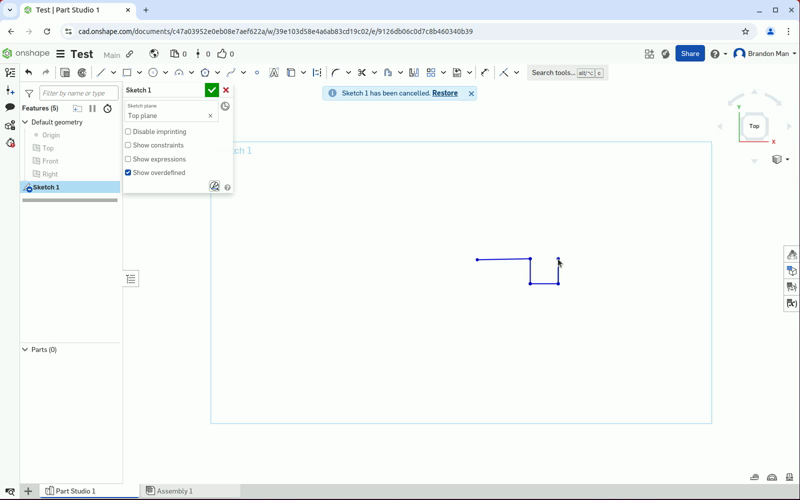
key(a)
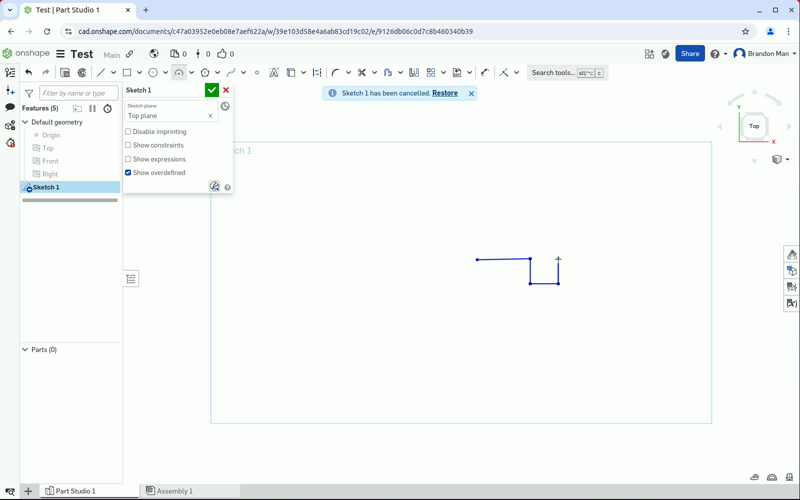
mouse_move(558, 258)
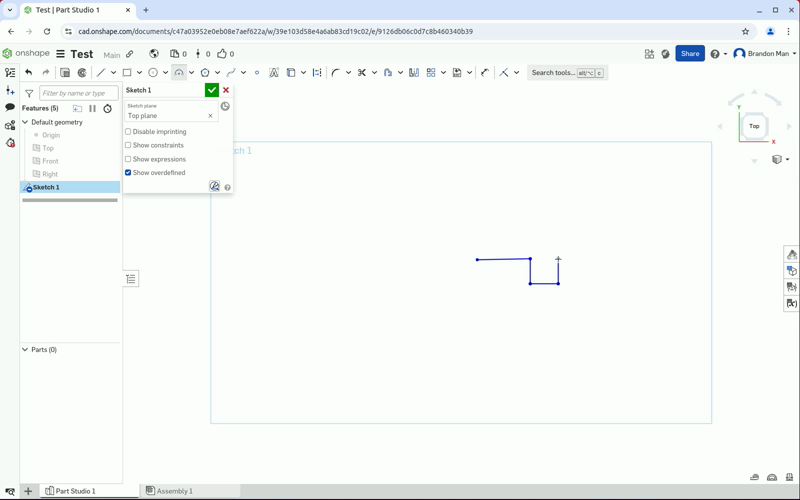
click(558, 258)
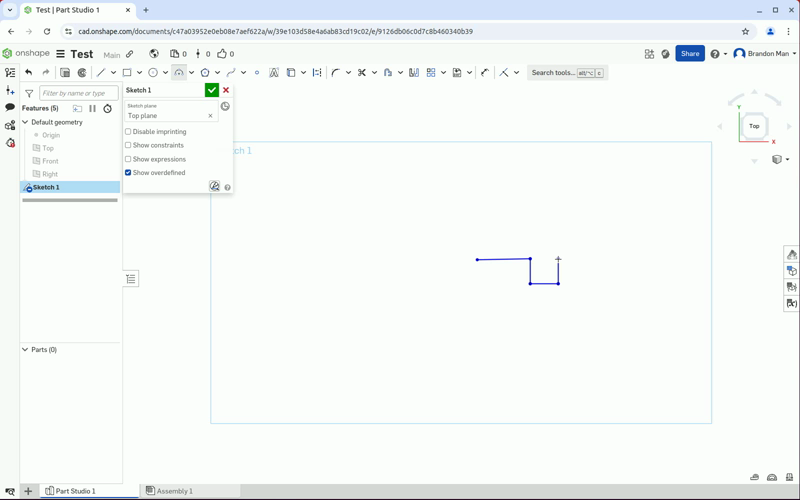
key_down(shift)
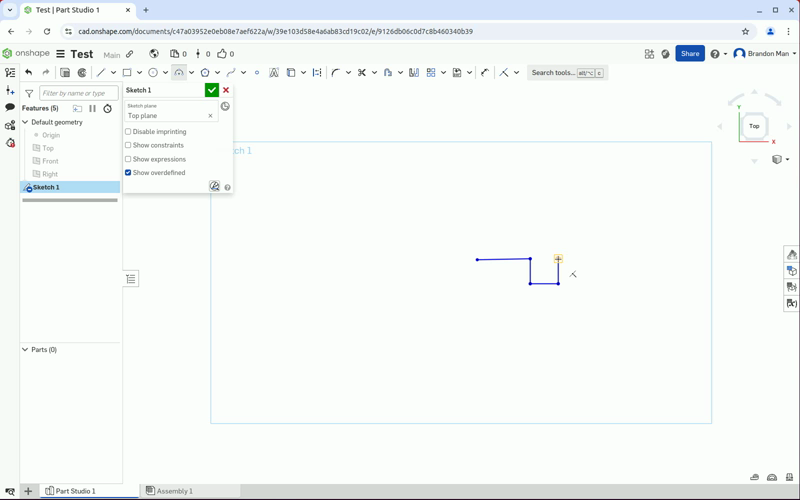
mouse_move(533, 234)
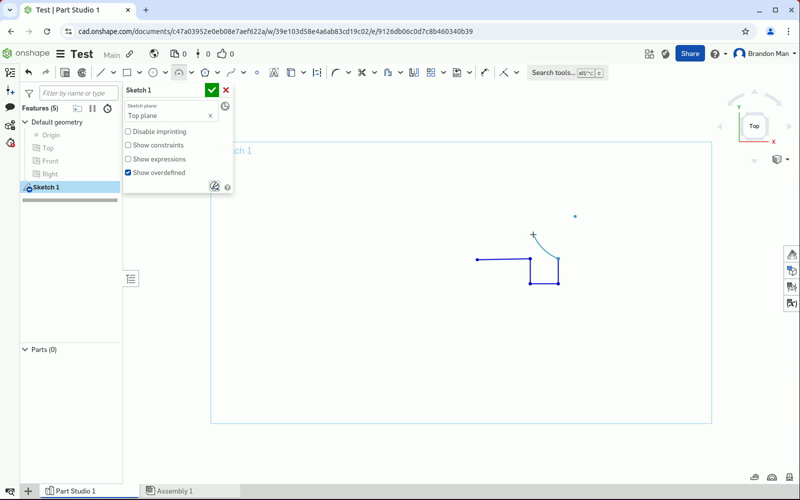
click(533, 234)
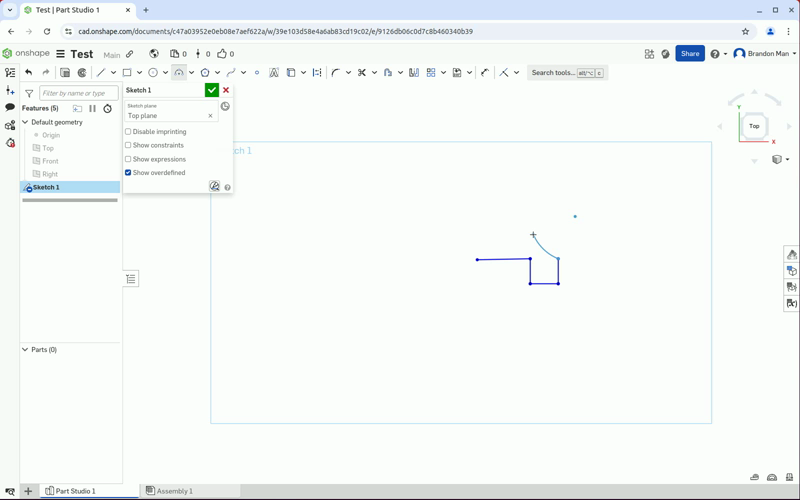
mouse_move(551, 241)
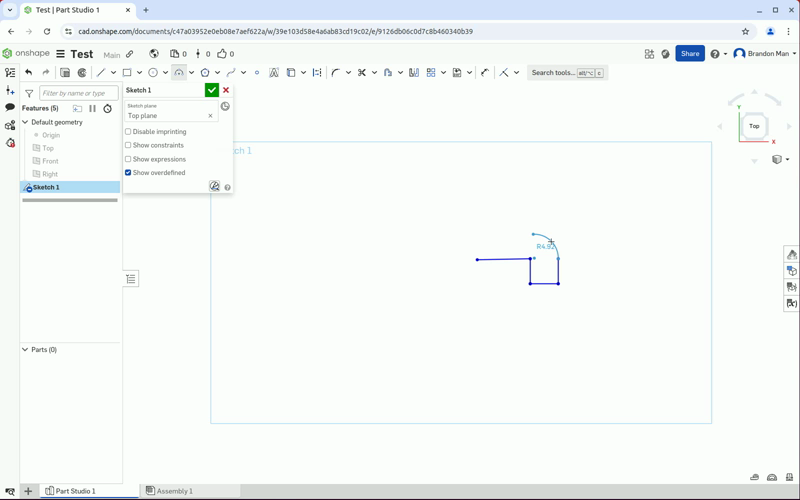
click(551, 241)
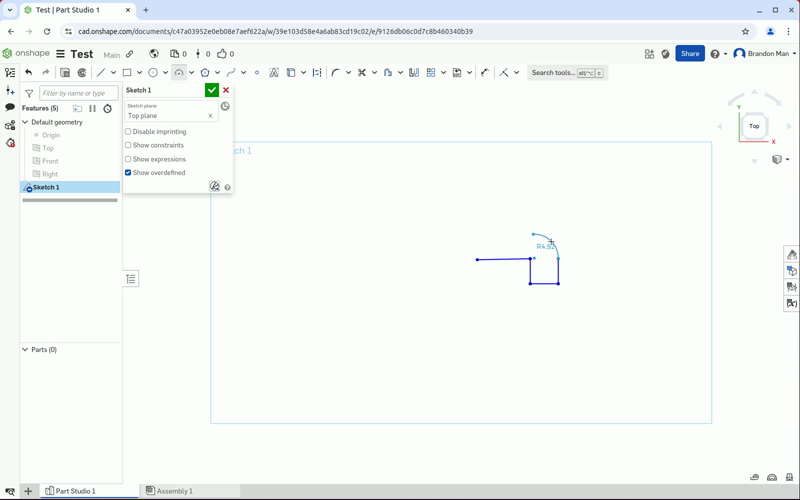
key_up(shift)
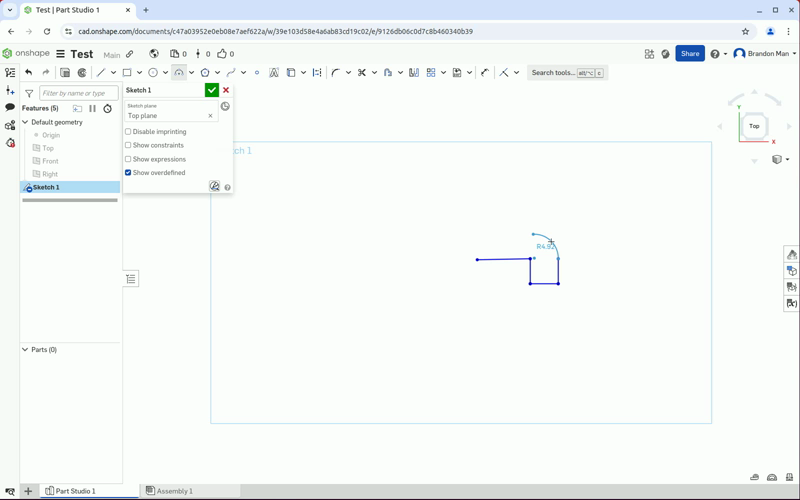
key(esc)
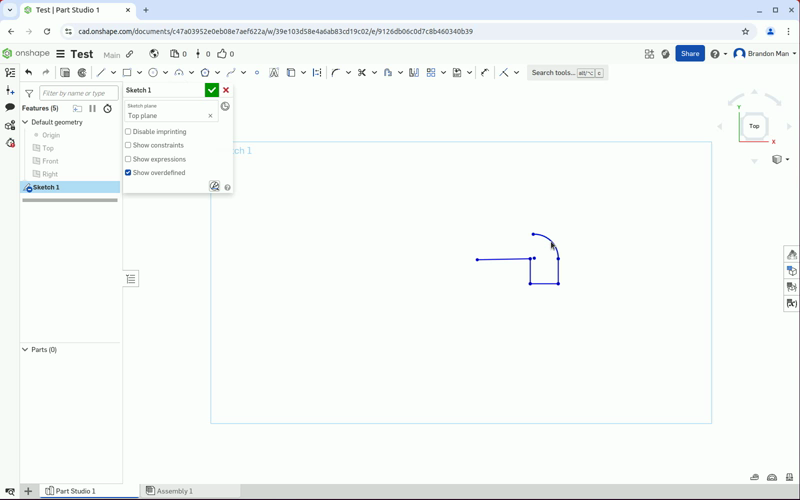
key(l)
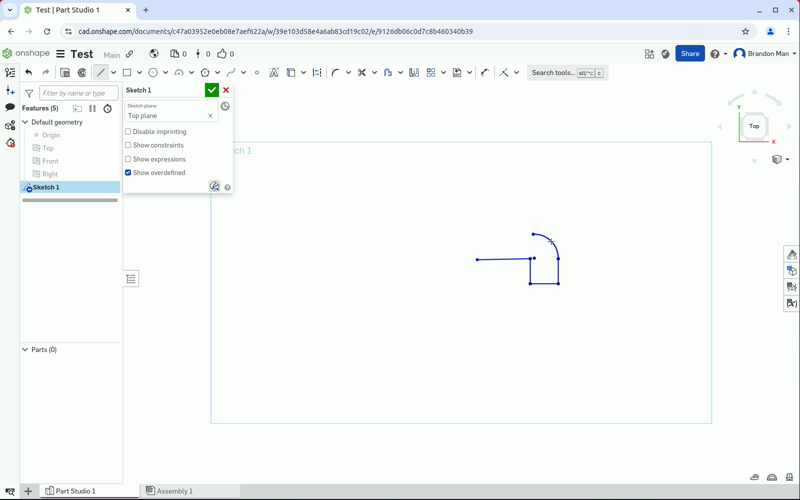
mouse_move(533, 234)
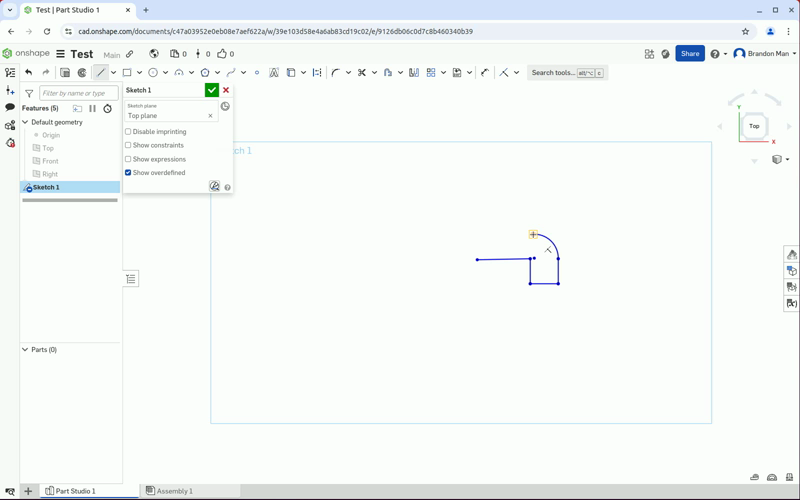
click(533, 234)
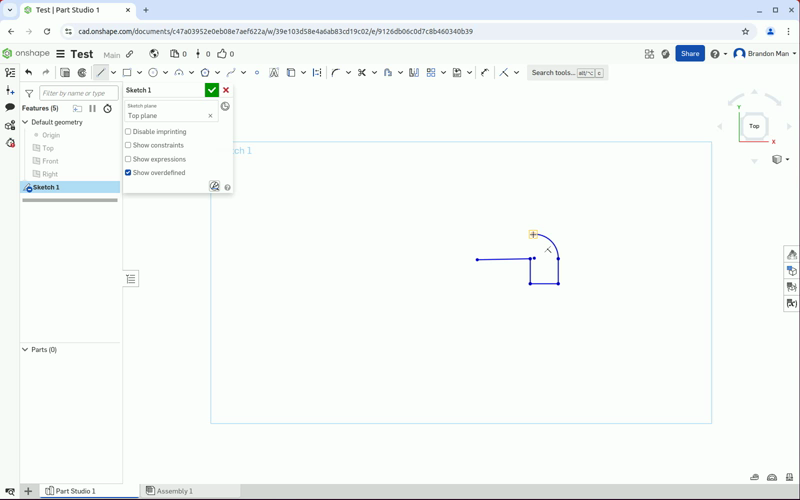
key_down(shift)
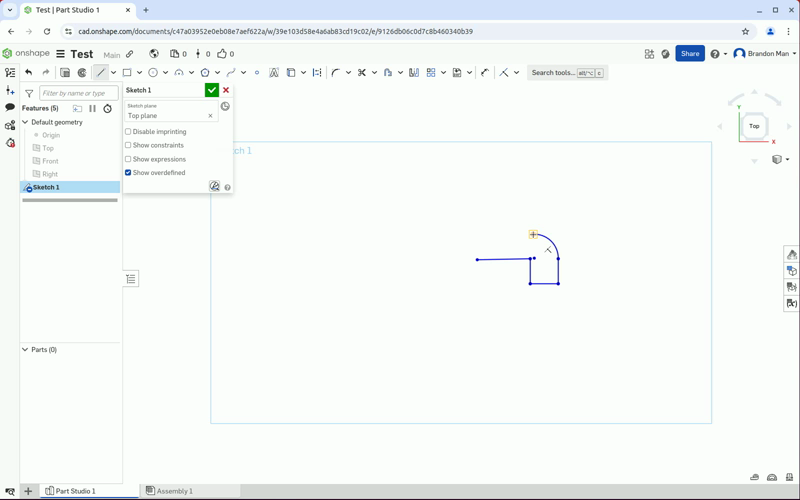
mouse_move(563, 234)
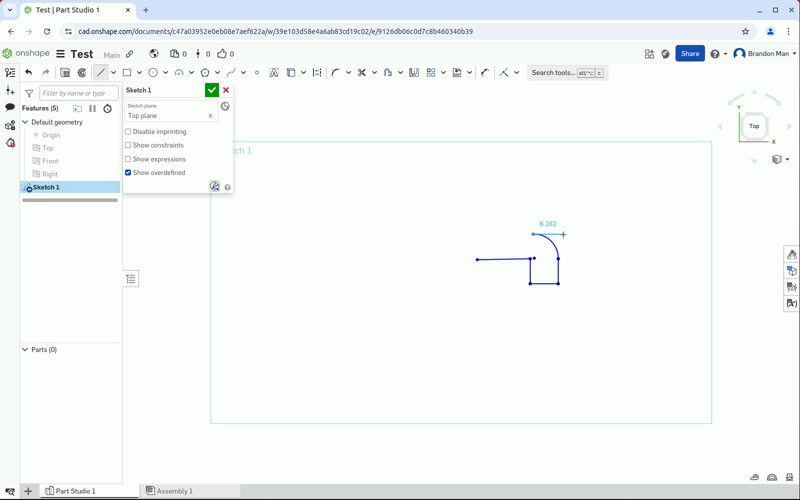
mouse_move(477, 234)
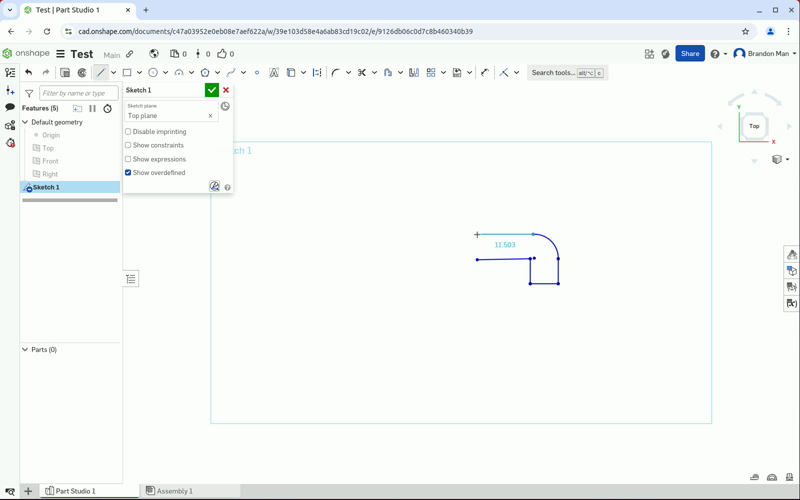
click(477, 234)
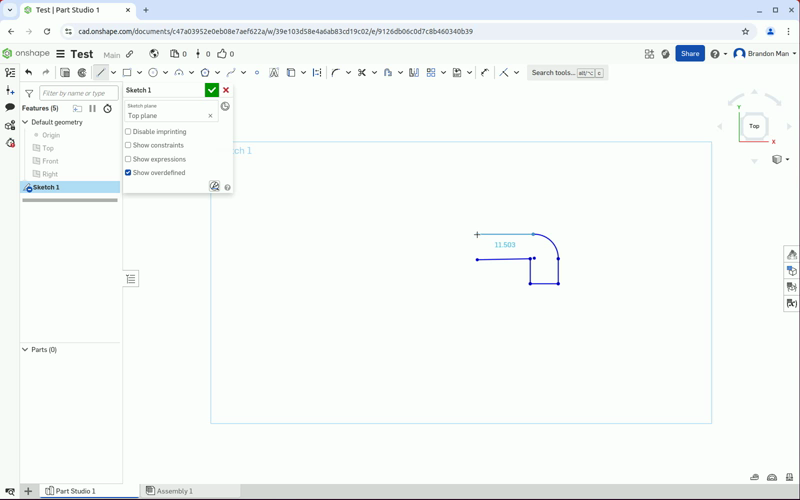
key_up(shift)
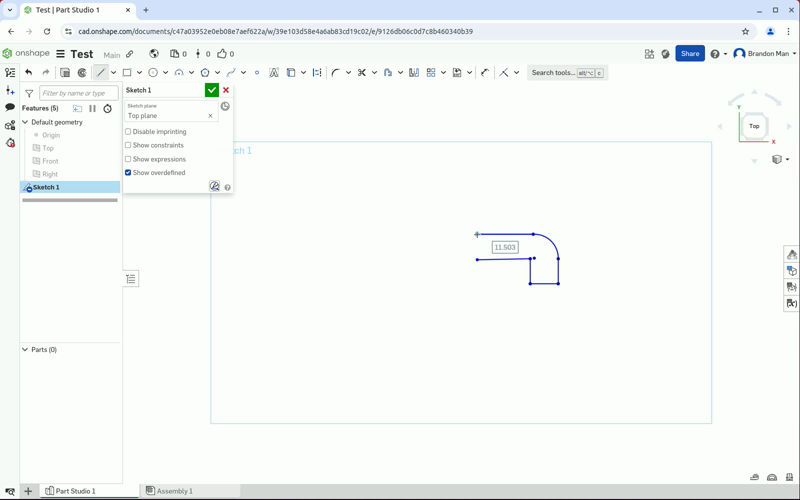
mouse_move(507, 234)
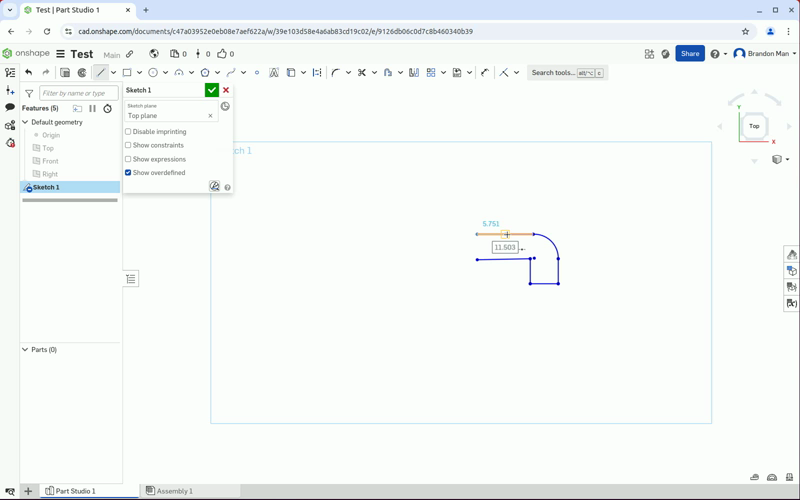
key_down(shift)
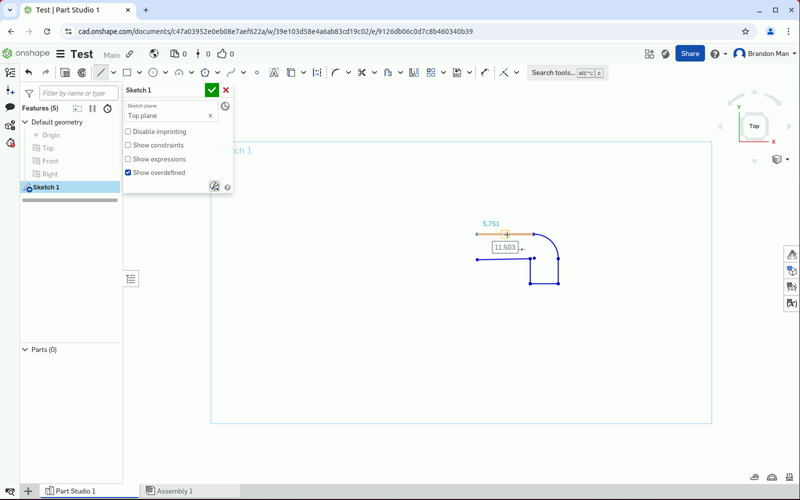
mouse_move(477, 259)
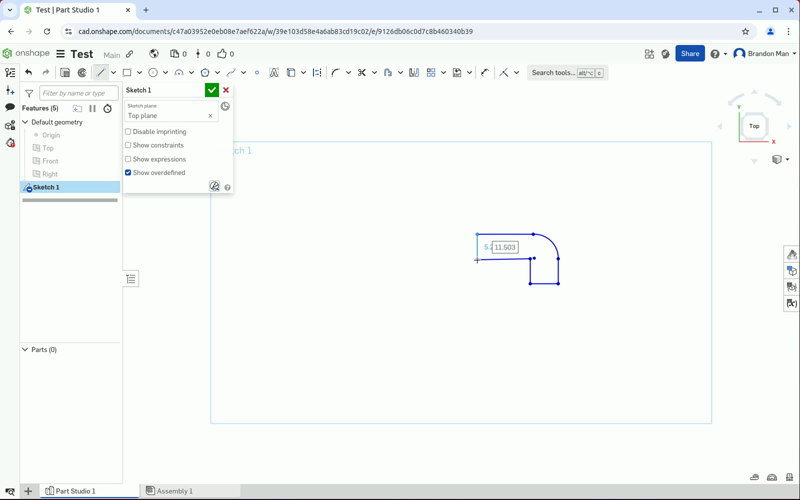
key_up(shift)
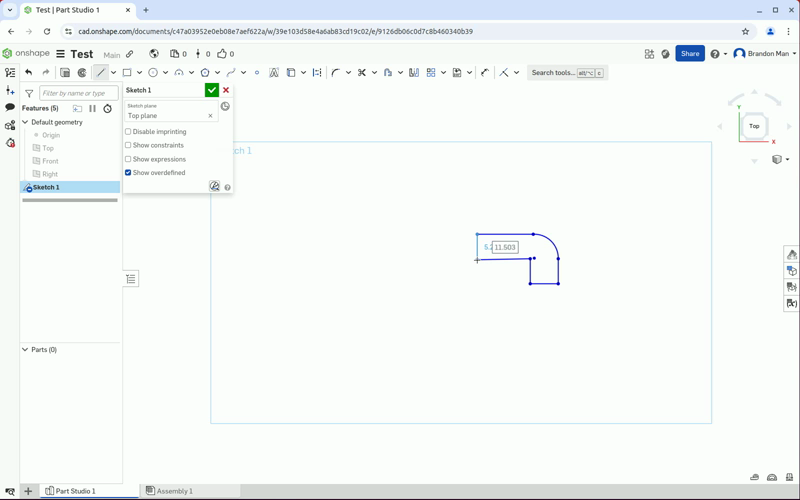
click(477, 259)
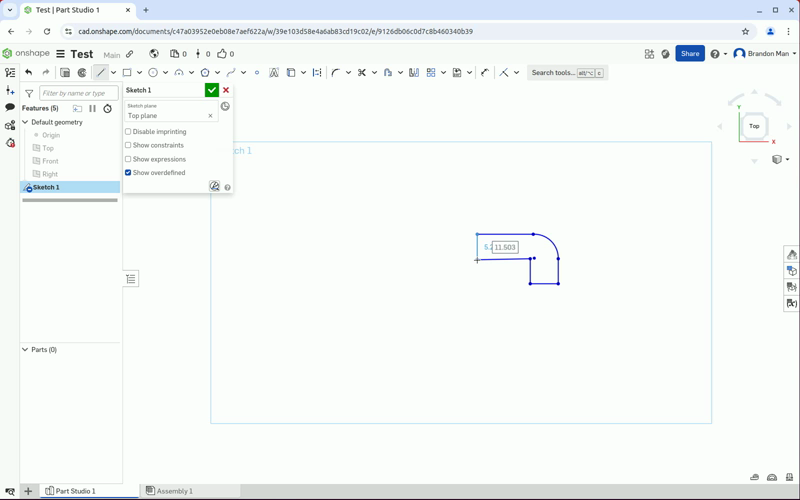
key(esc)
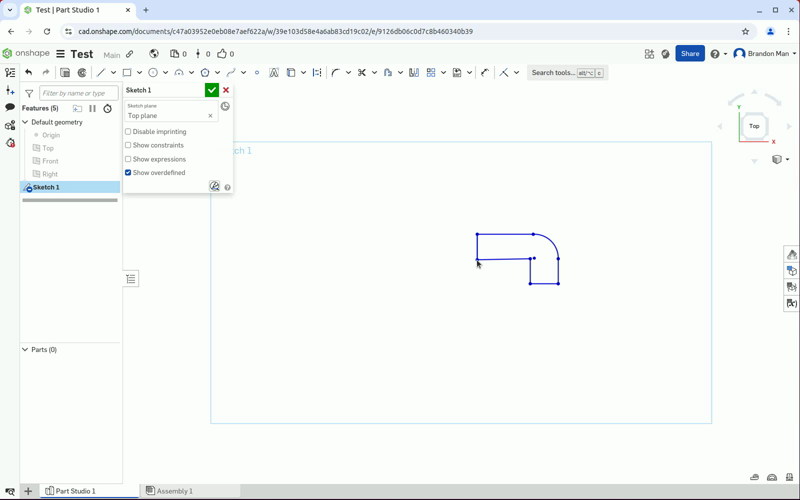
mouse_move(550, 244)
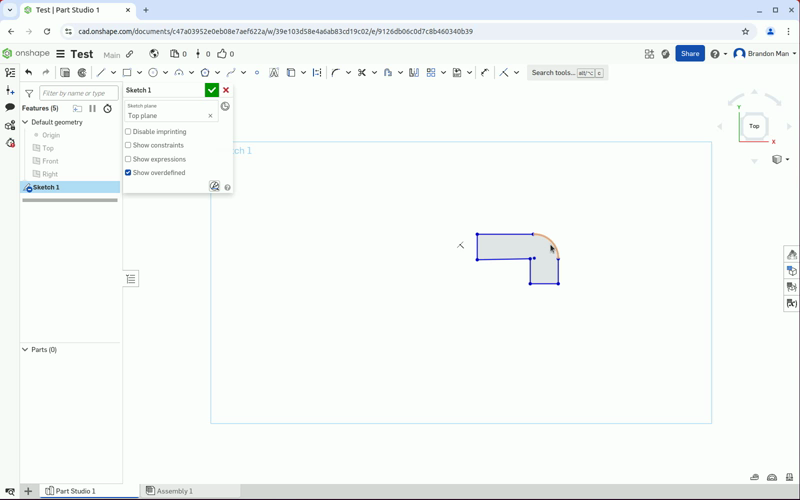
click(550, 244)
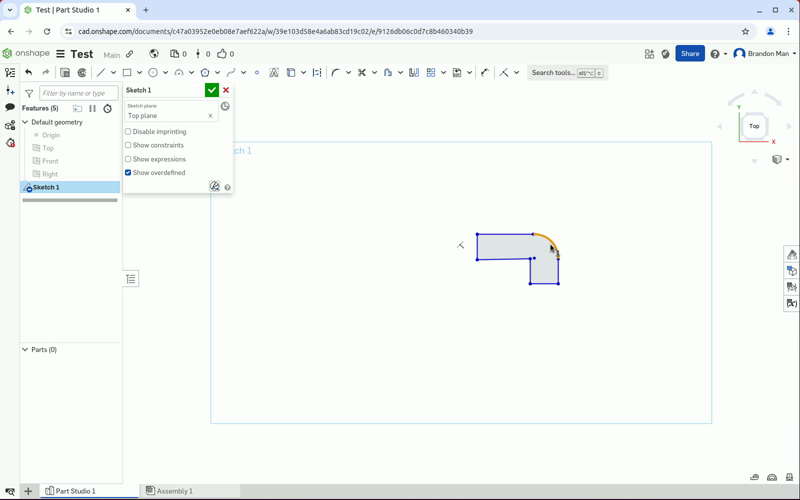
mouse_move(73, 352)
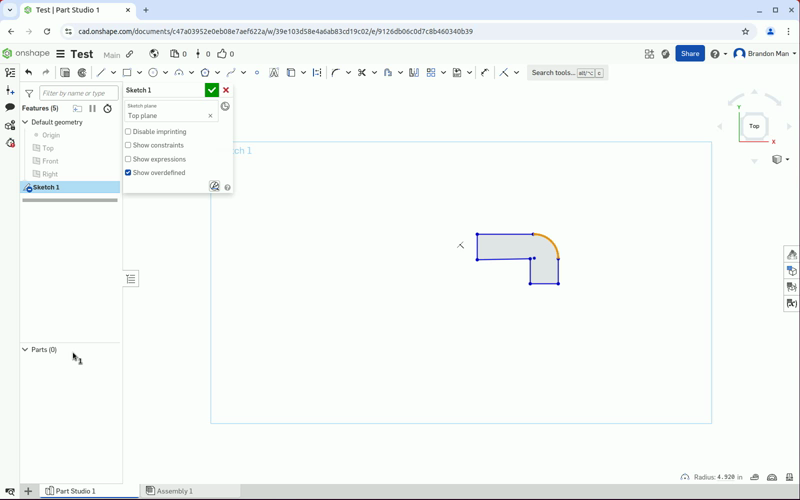
key(shift+y)
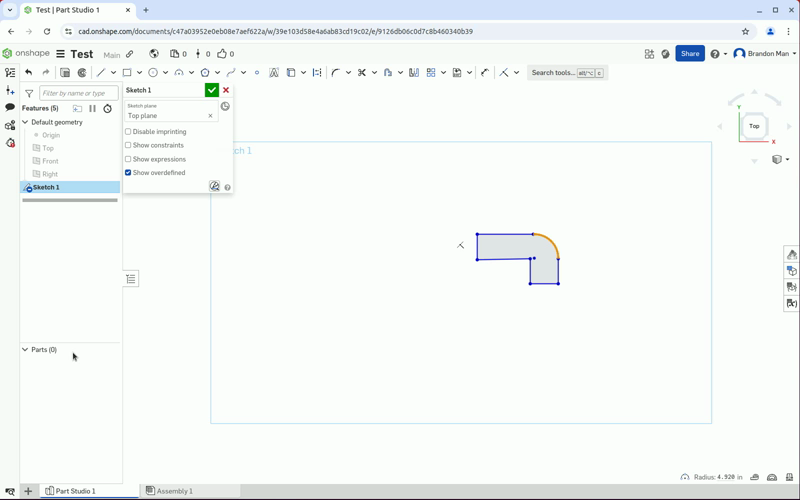
key(shift+e)
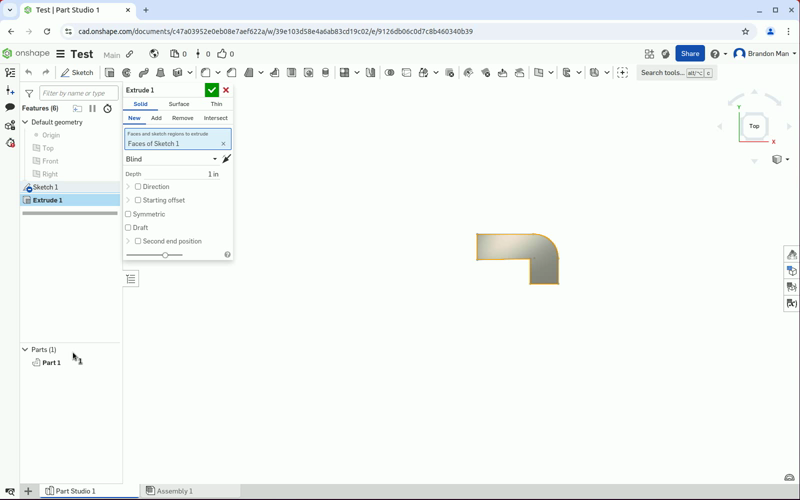
mouse_move(143, 106)
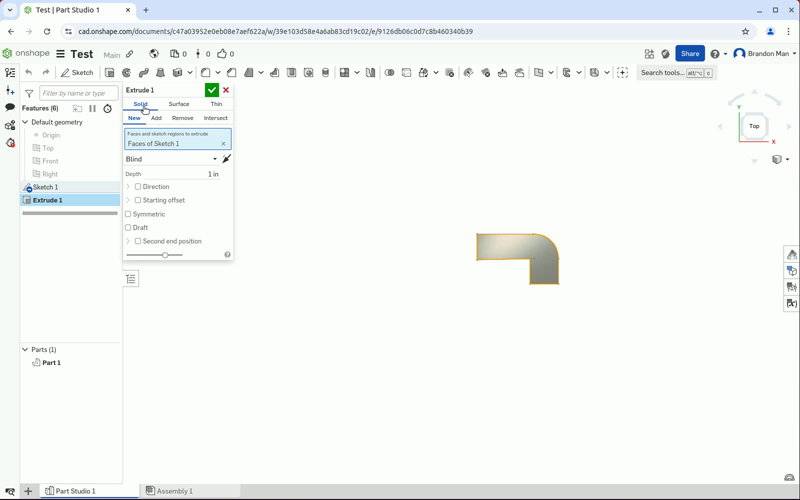
click(143, 106)
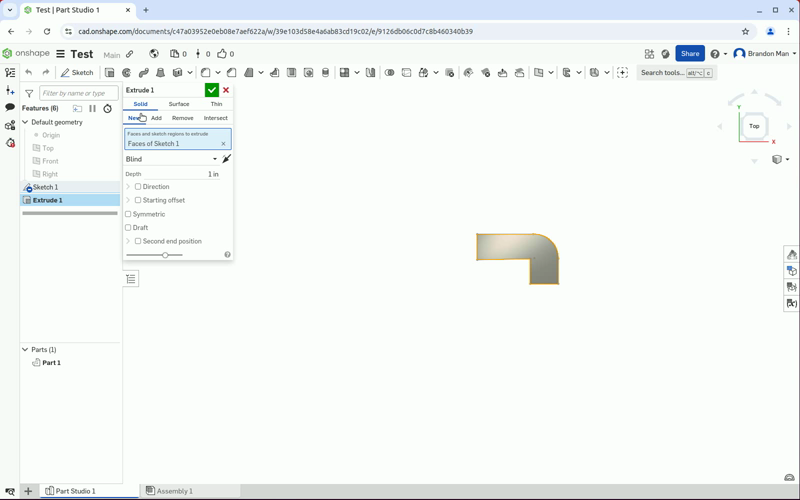
mouse_move(137, 120)
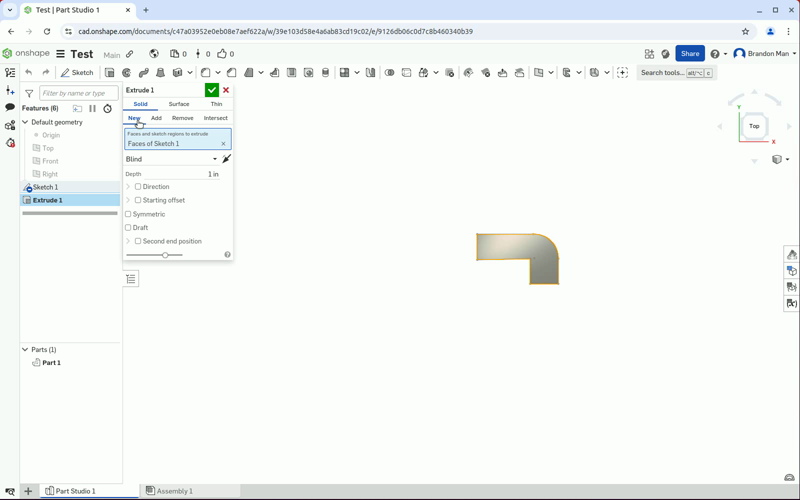
click(137, 120)
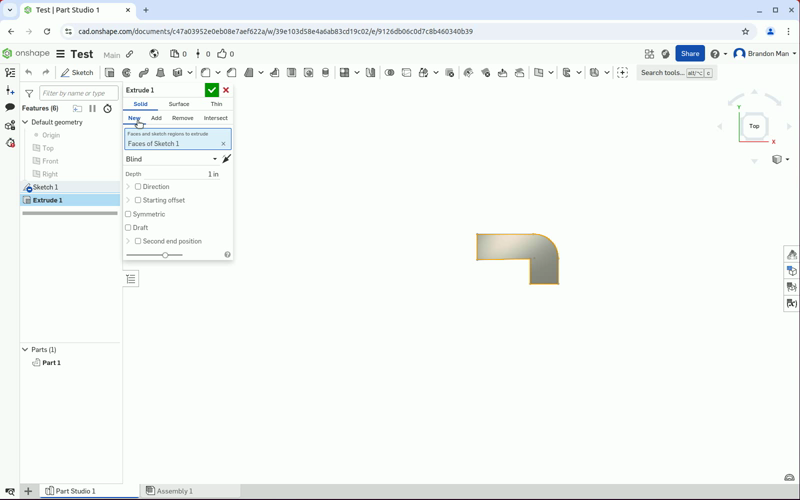
key(tab, 4)
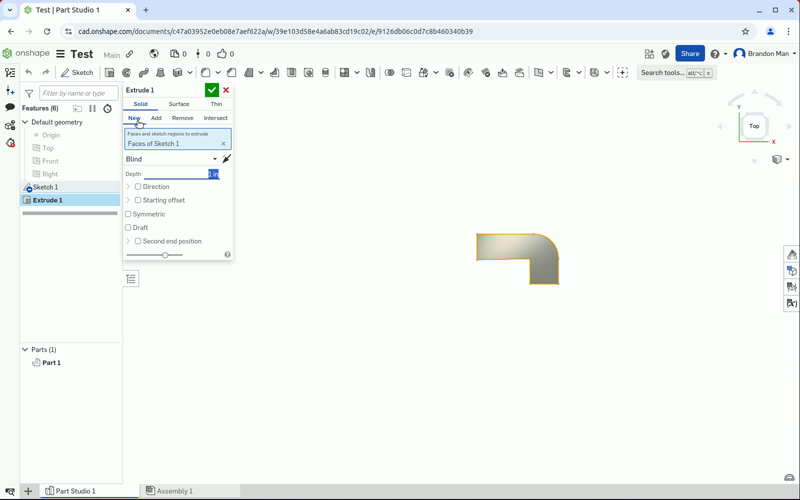
text(23.108)
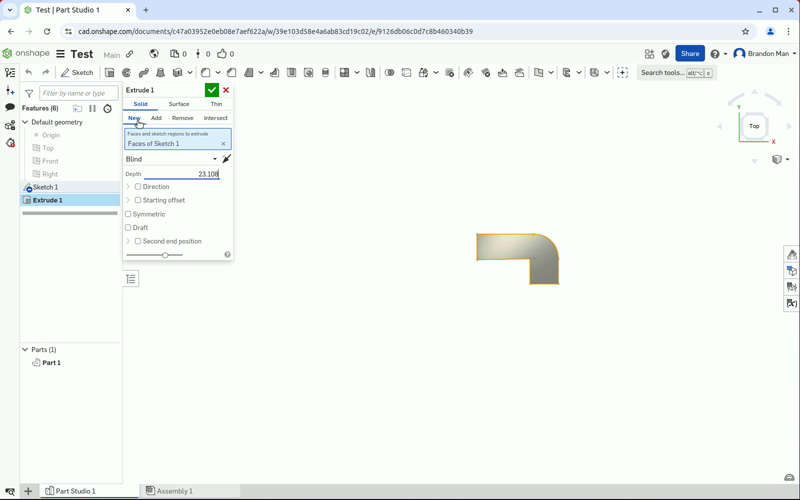
key(enter)
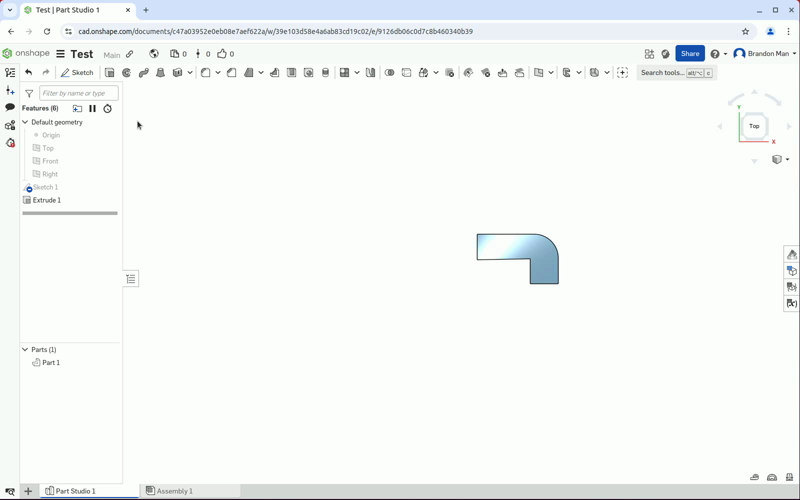
key(shift+h)
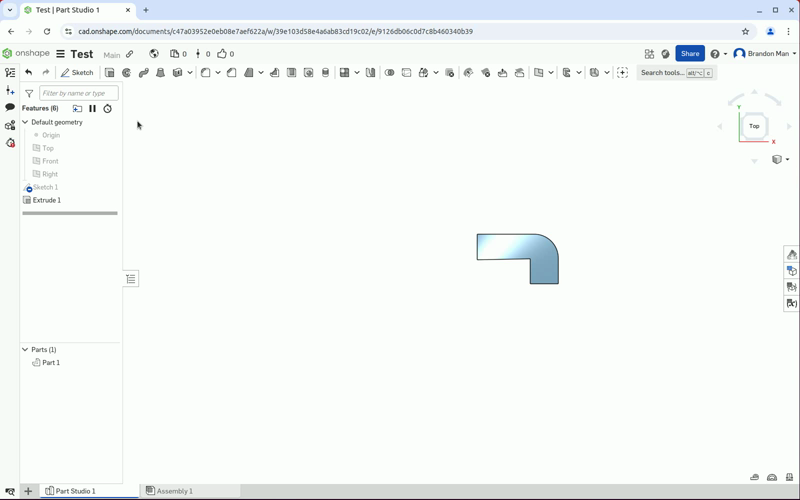
key(shift+h)
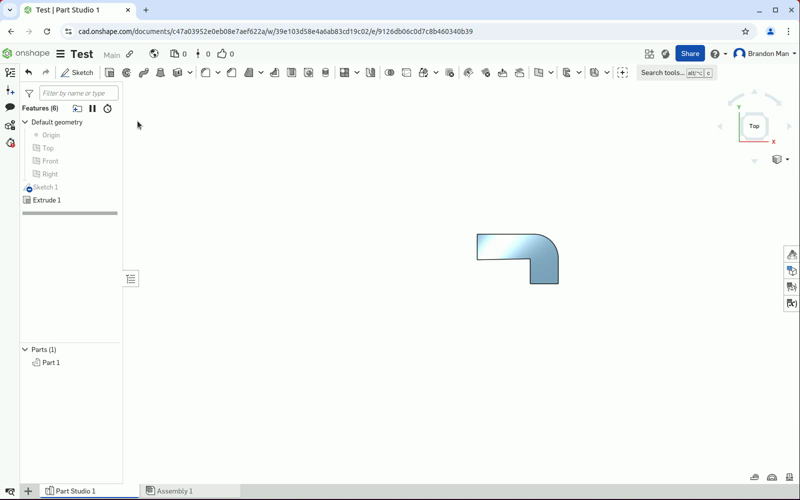
mouse_move(73, 189)
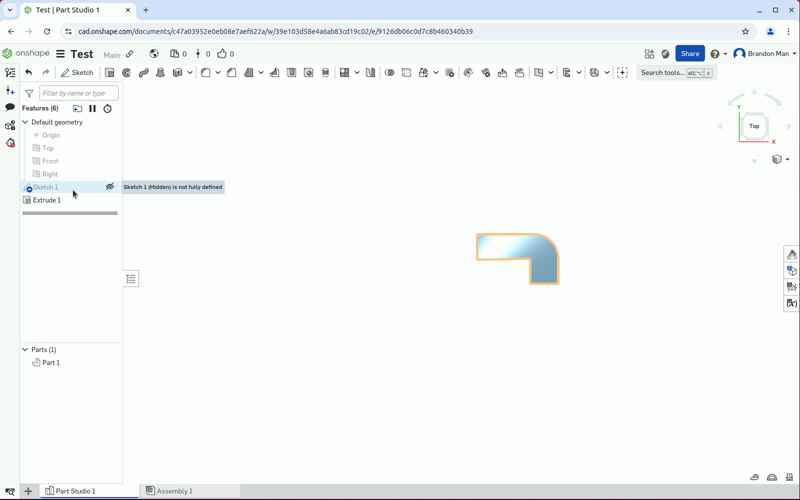
click(73, 189)
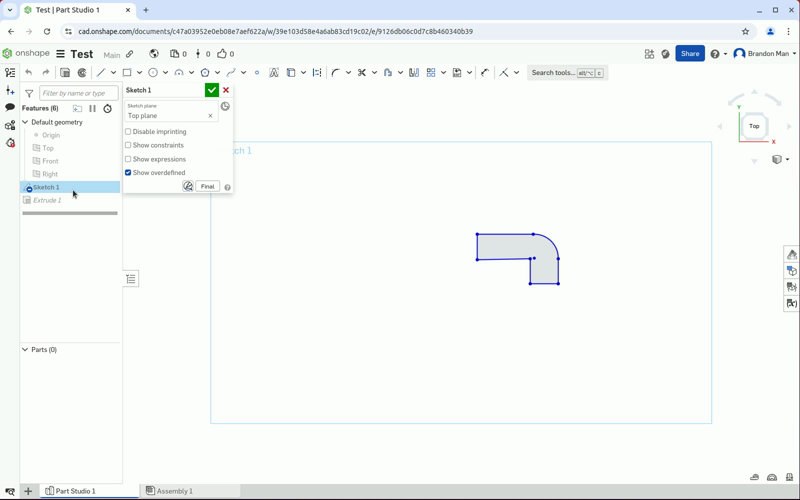
mouse_move(229, 92)
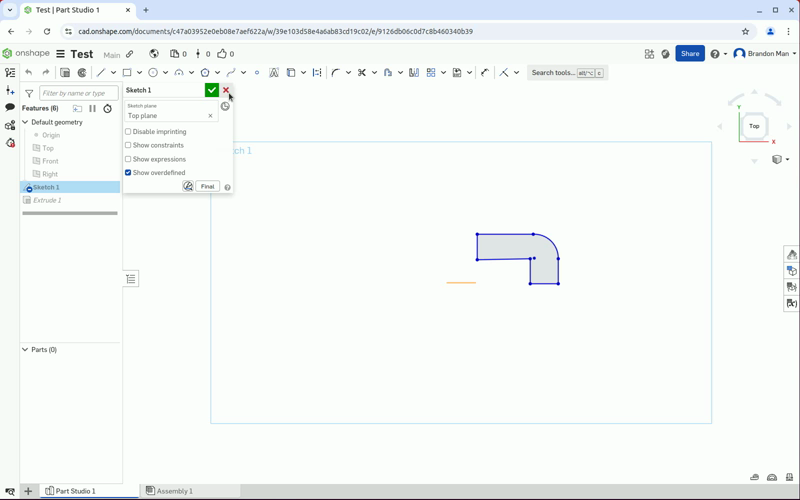
click(229, 92)
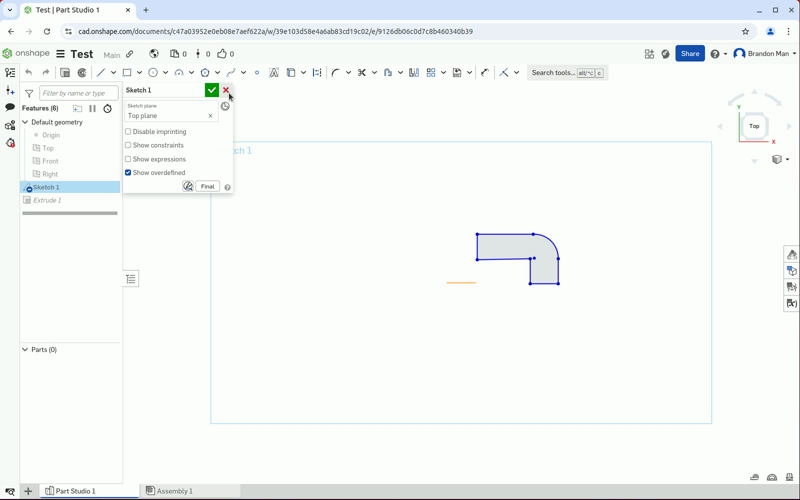
key(shift+s)
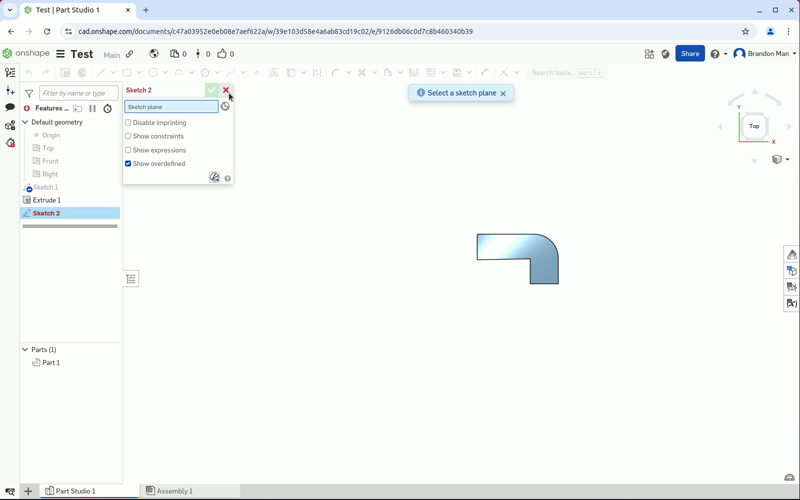
mouse_move(73, 150)
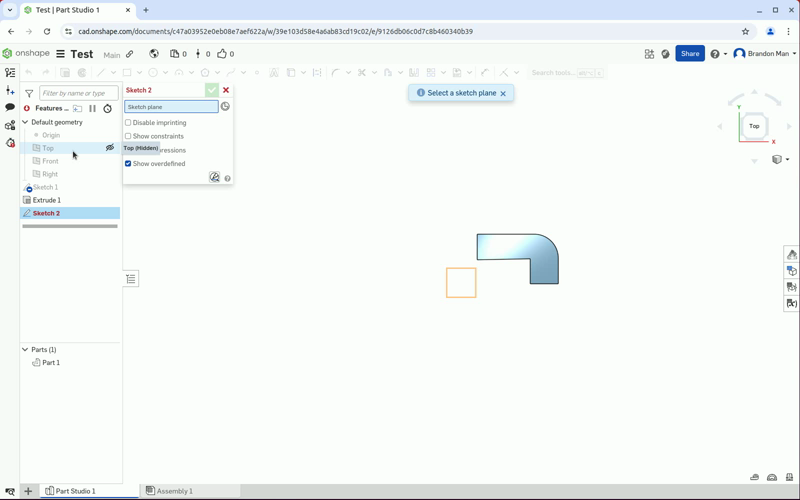
click(73, 150)
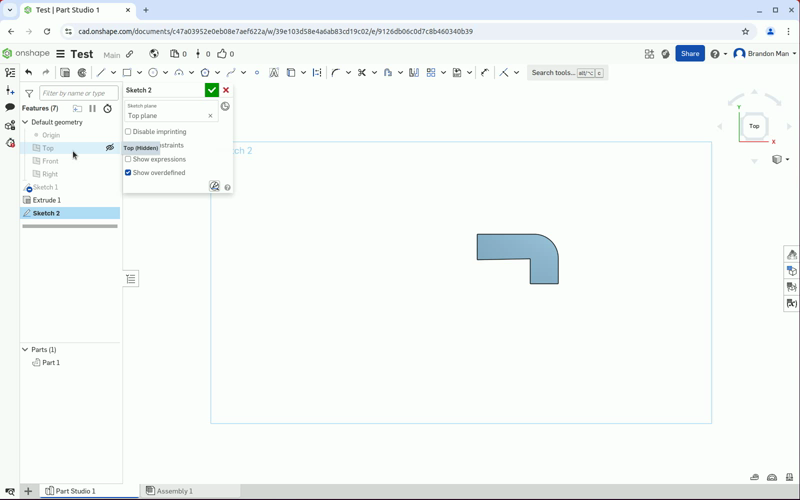
mouse_move(73, 352)
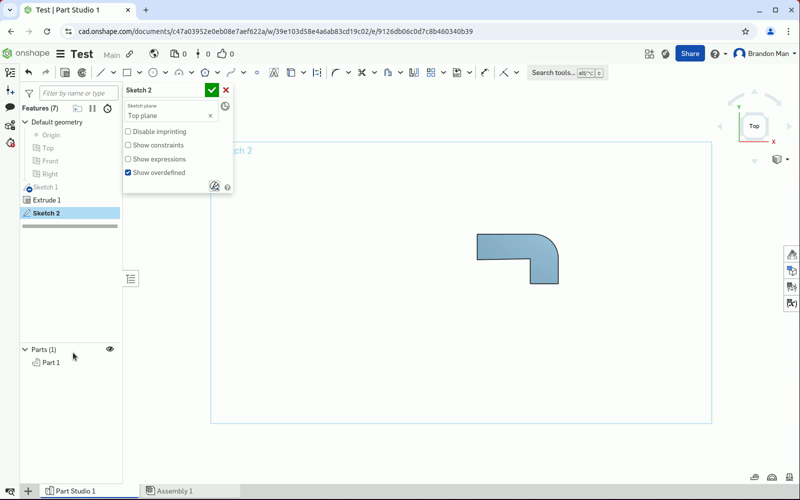
key(y)
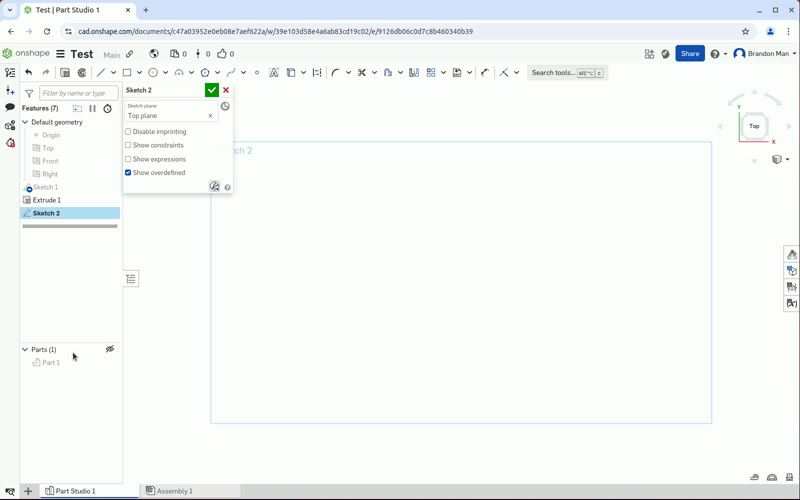
key(l)
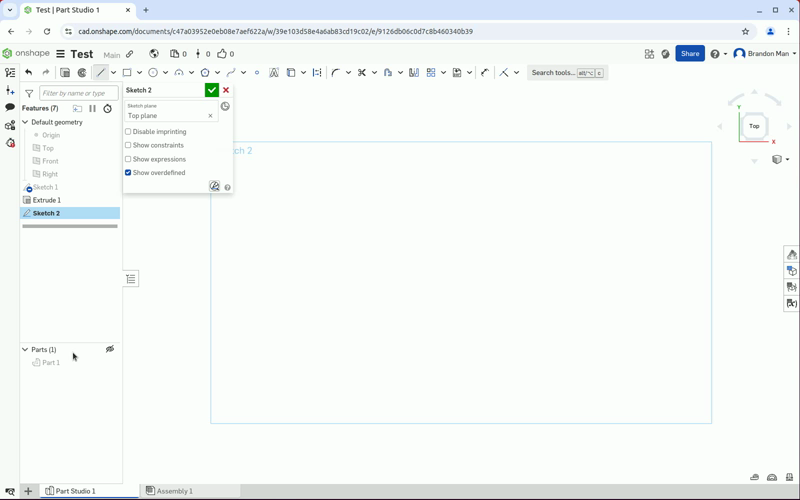
key_down(shift)
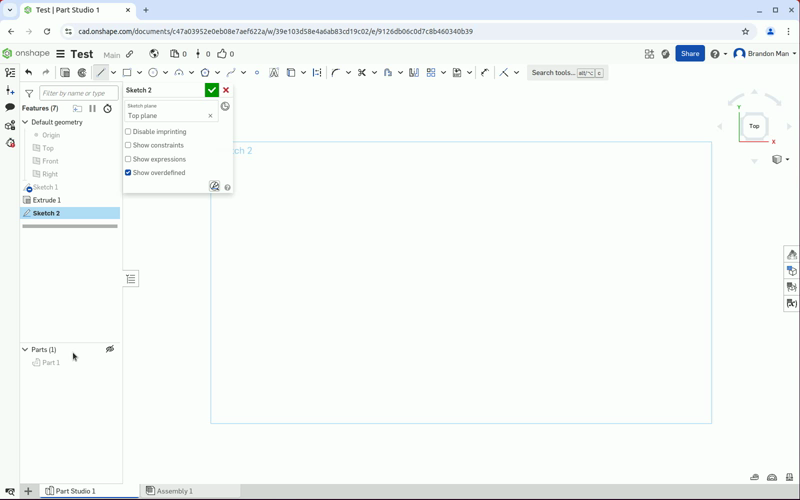
mouse_move(477, 332)
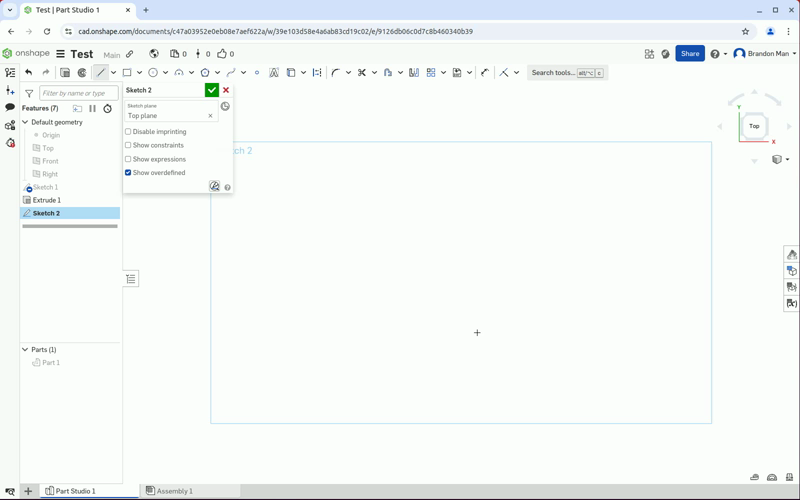
click(477, 332)
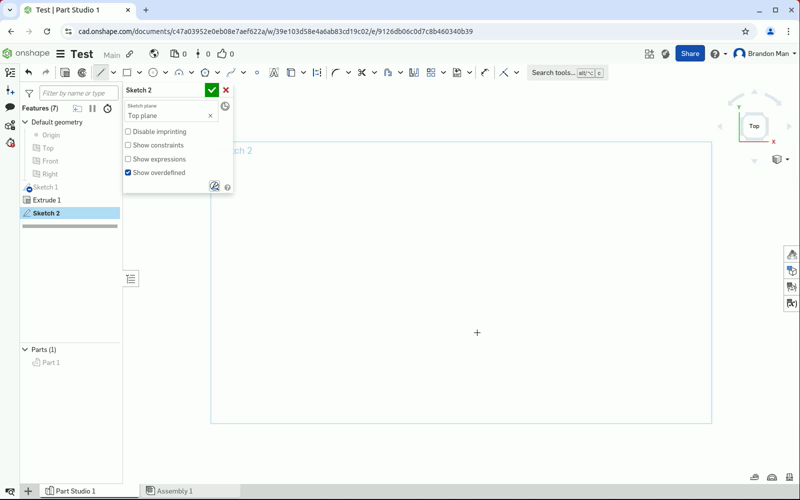
key_up(shift)
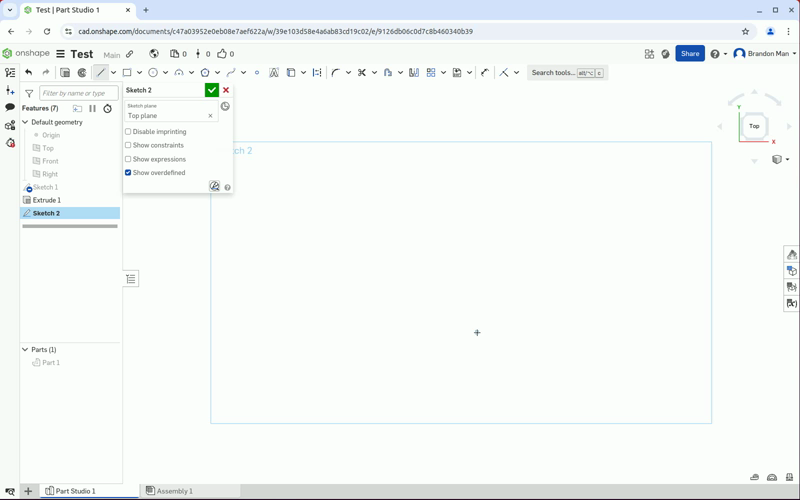
key_down(shift)
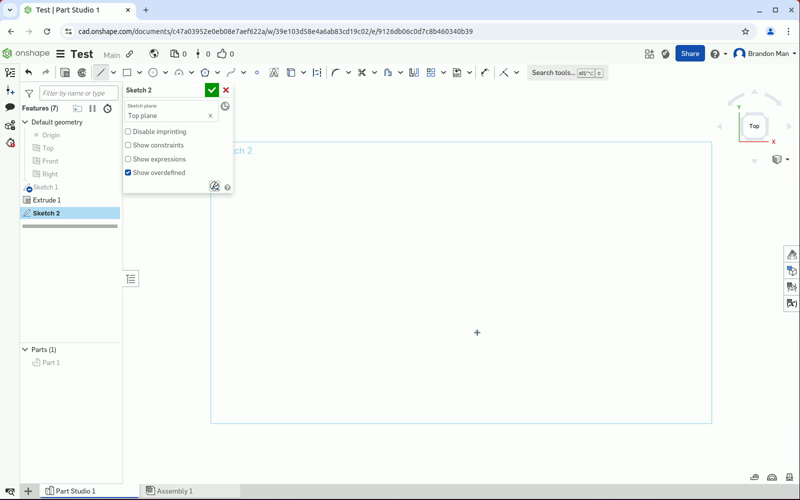
mouse_move(507, 332)
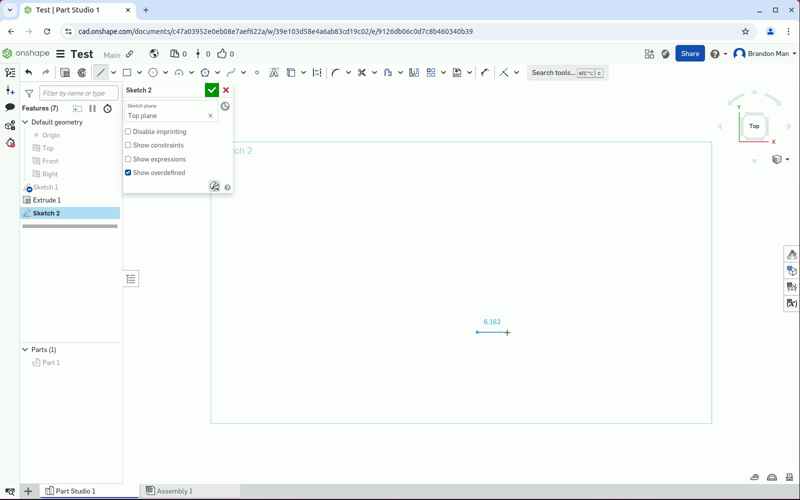
mouse_move(533, 332)
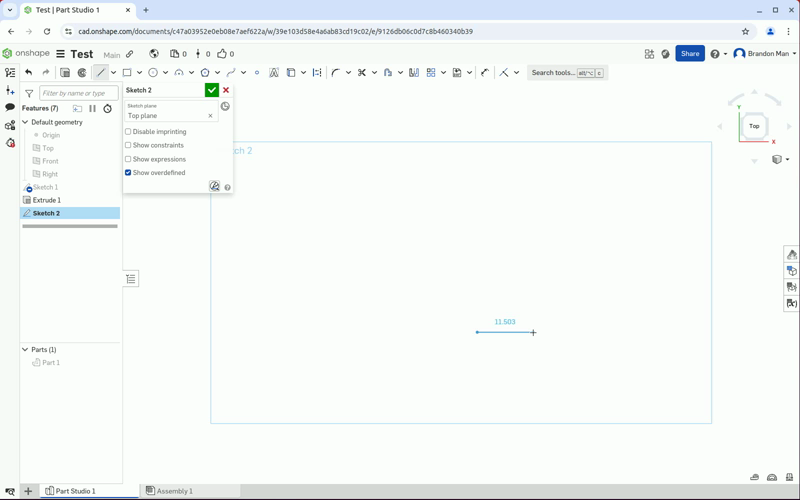
click(533, 332)
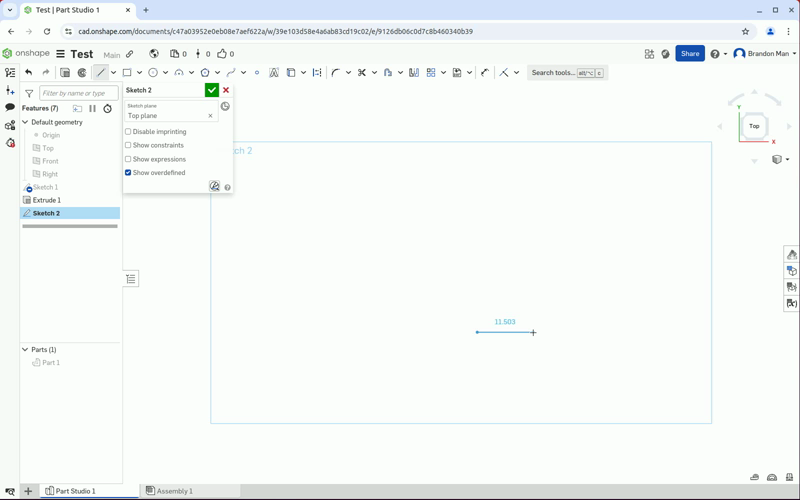
key_up(shift)
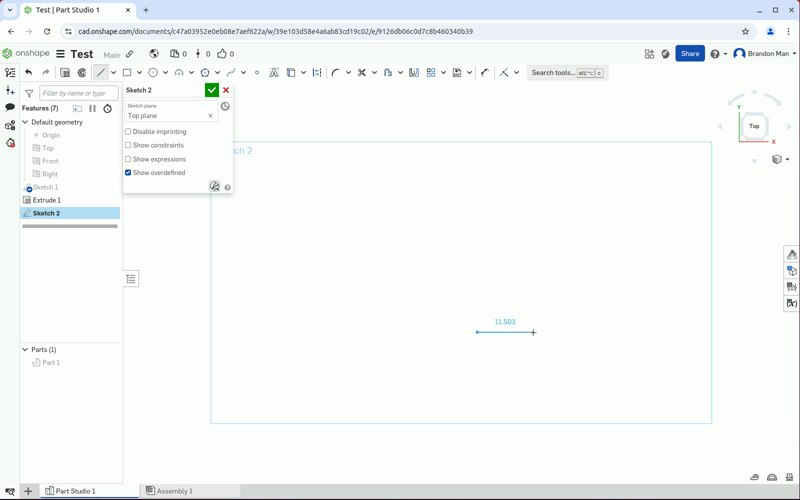
key(esc)
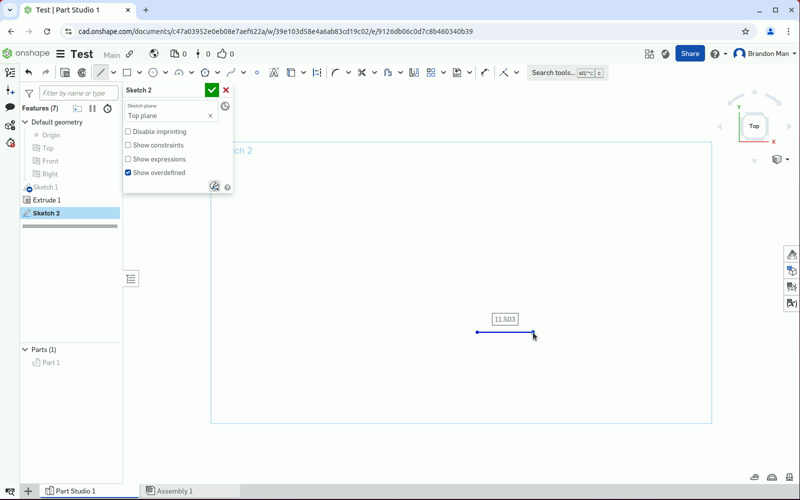
key(a)
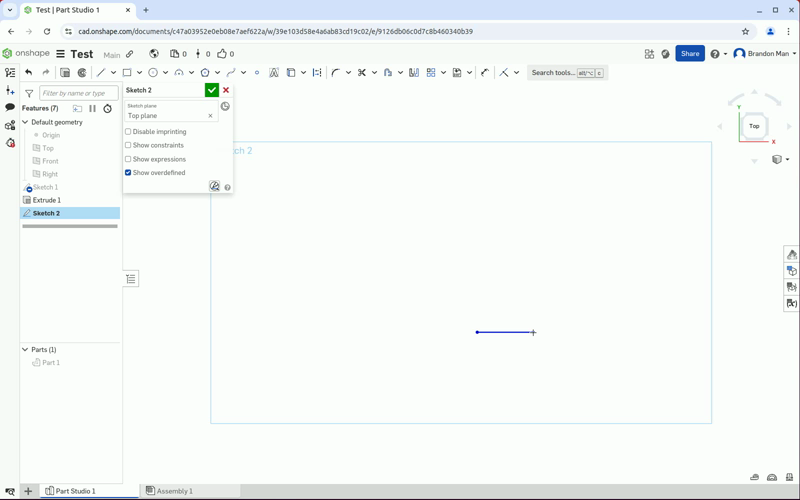
mouse_move(533, 332)
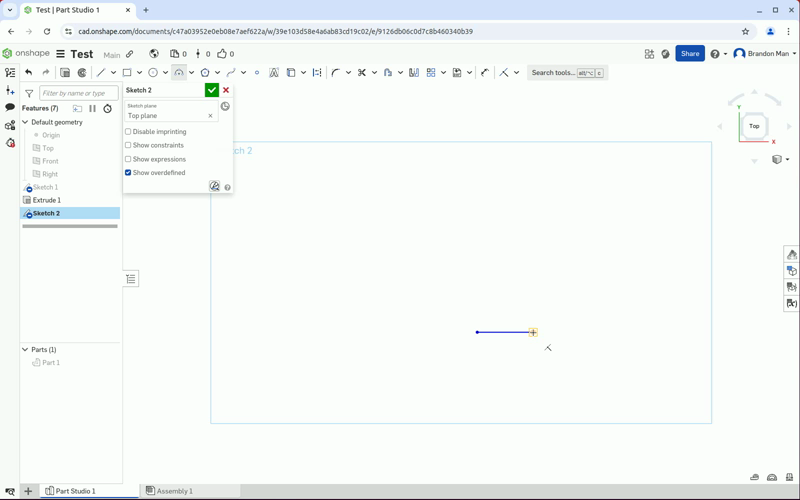
click(533, 332)
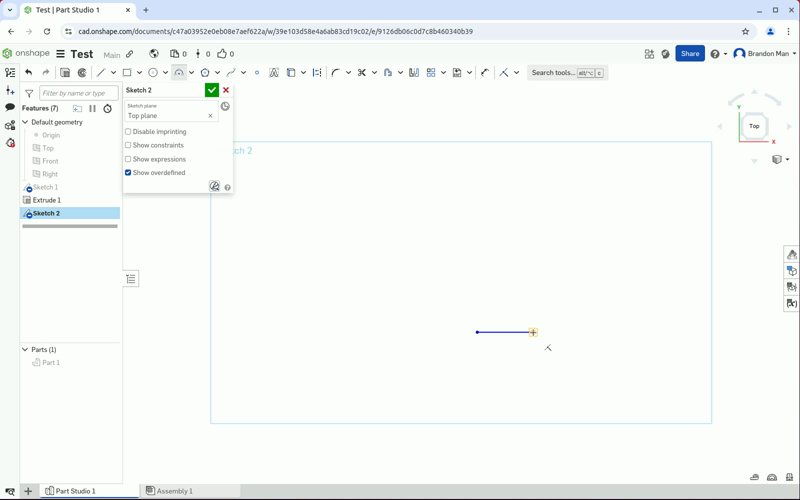
key_down(shift)
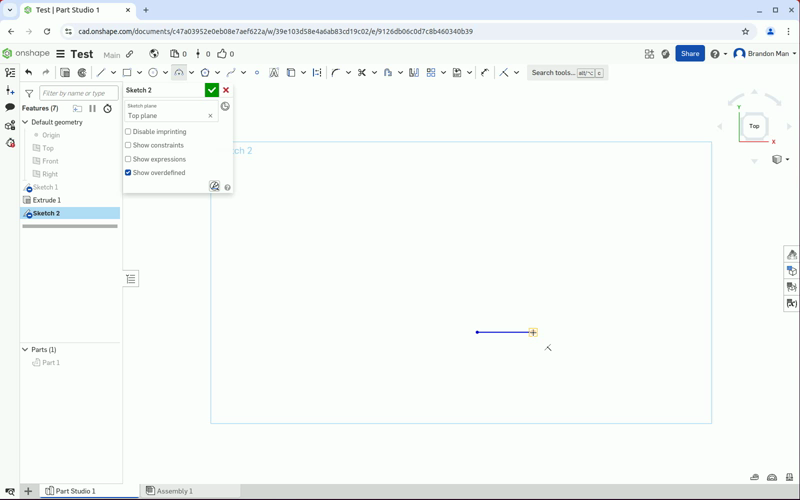
mouse_move(558, 307)
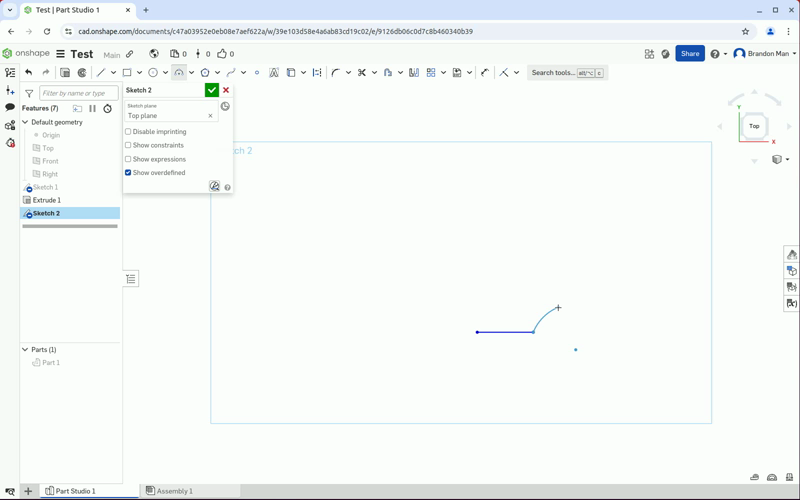
click(558, 307)
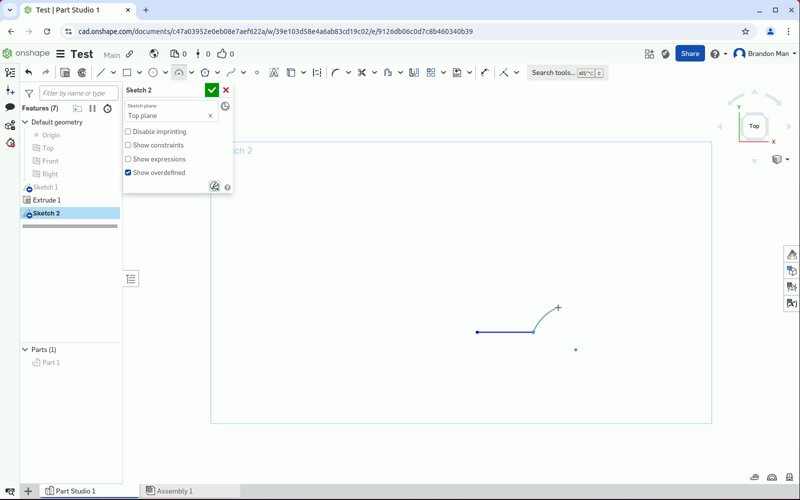
mouse_move(551, 324)
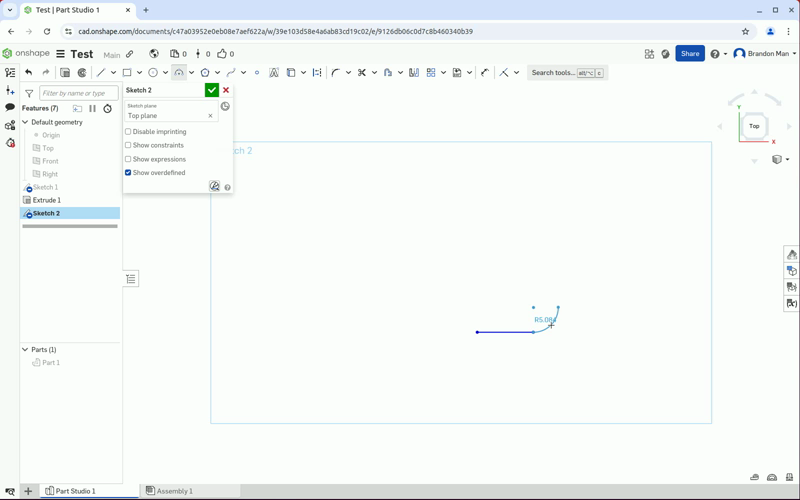
click(551, 324)
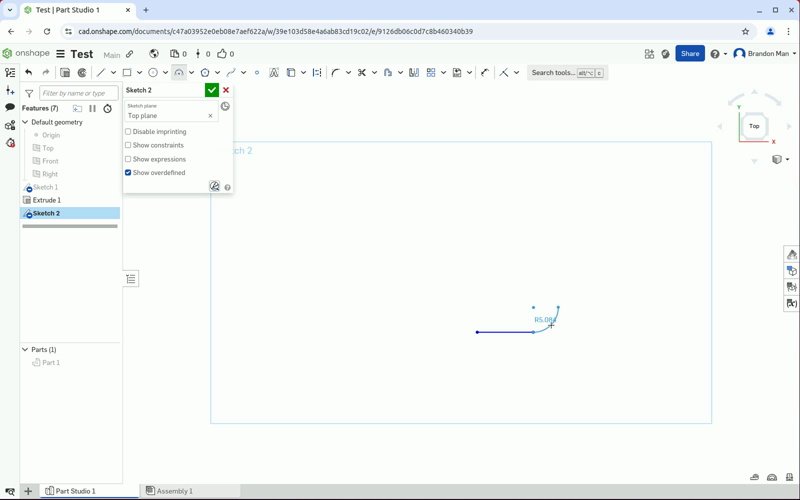
key_up(shift)
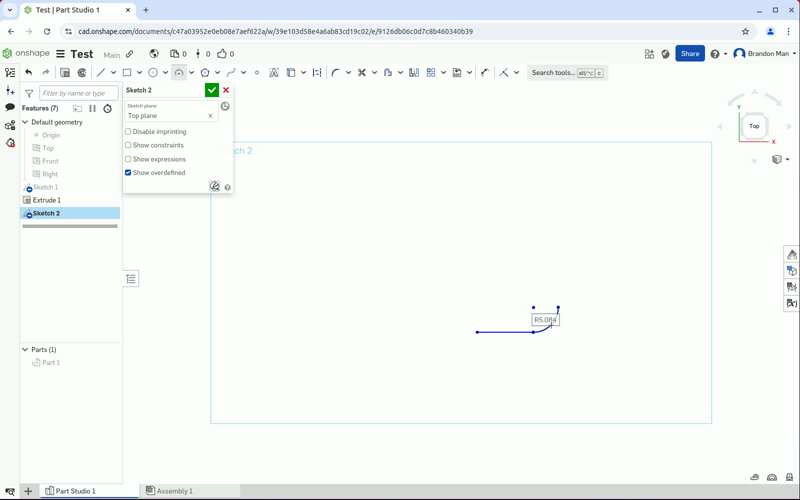
key(esc)
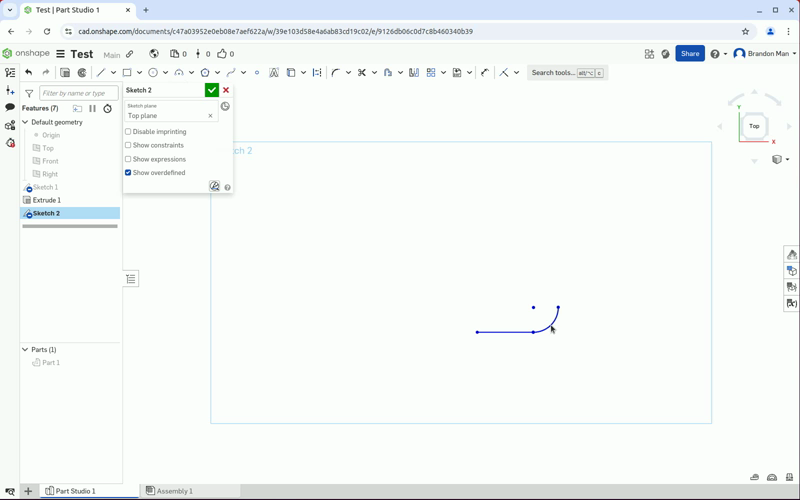
key(l)
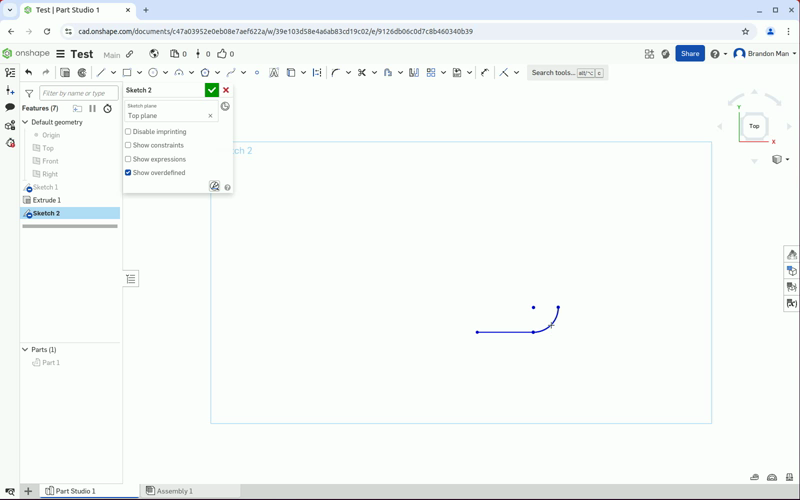
mouse_move(558, 307)
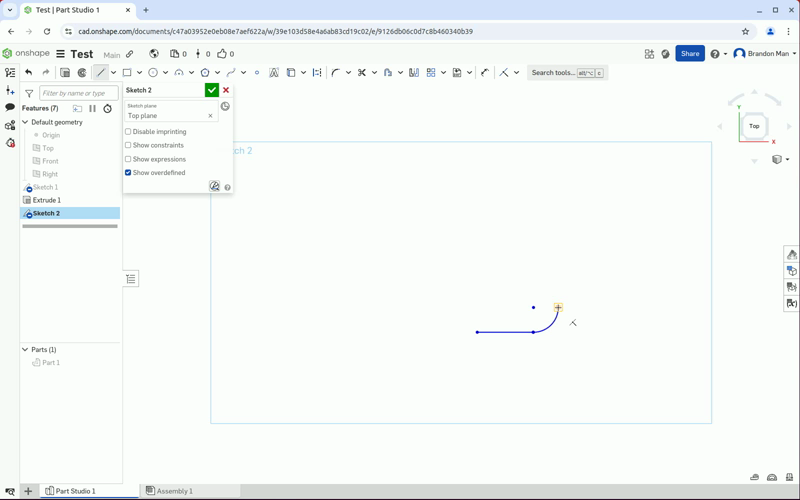
click(558, 307)
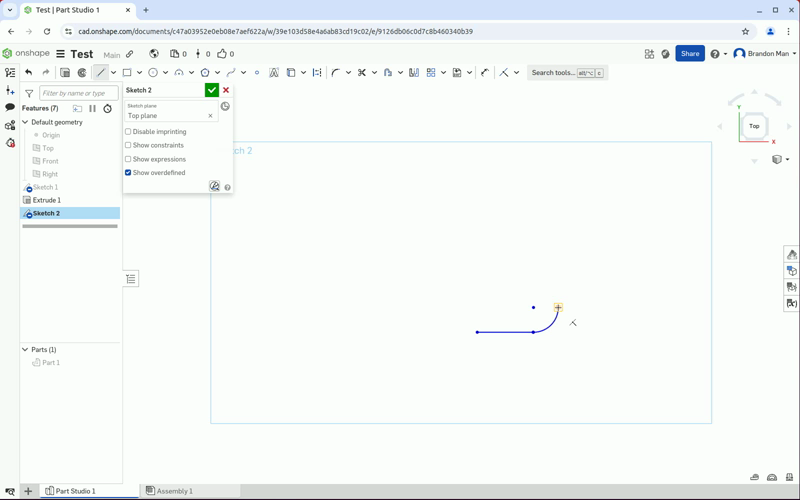
key_down(shift)
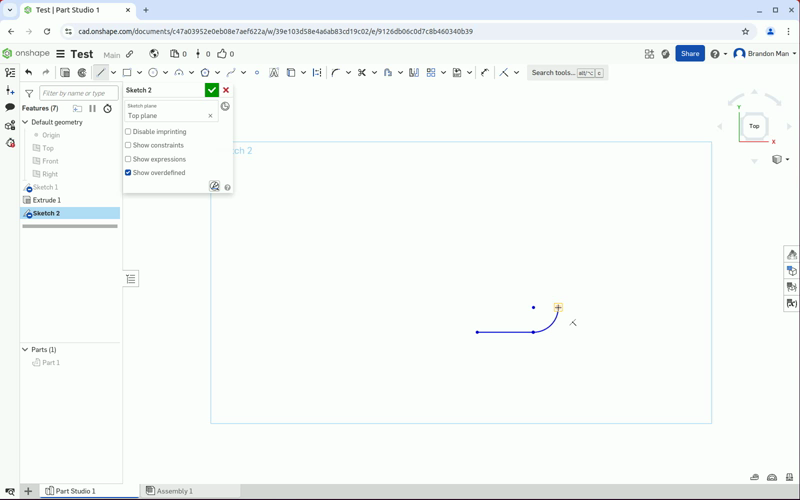
mouse_move(588, 307)
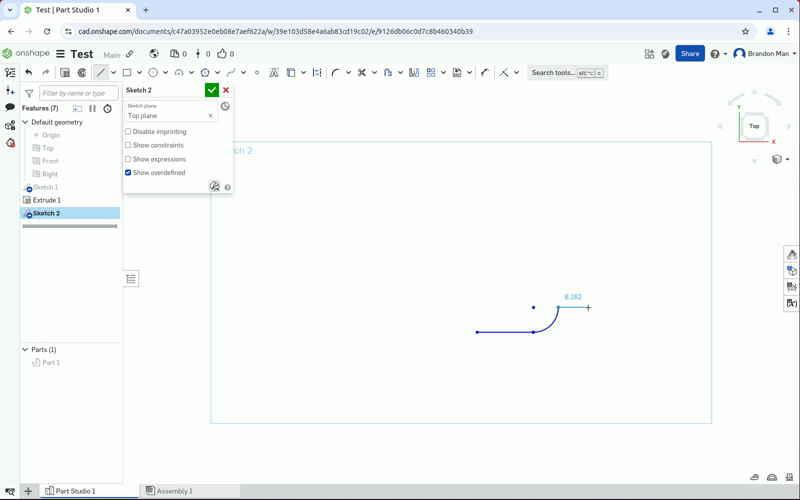
mouse_move(558, 282)
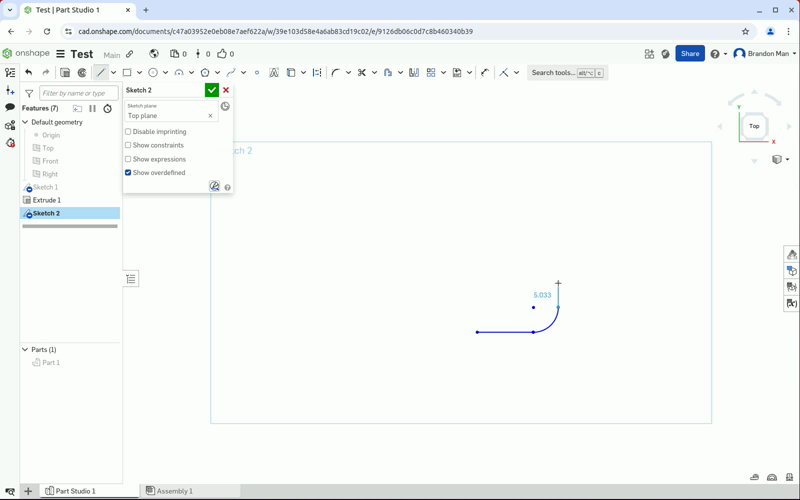
click(558, 282)
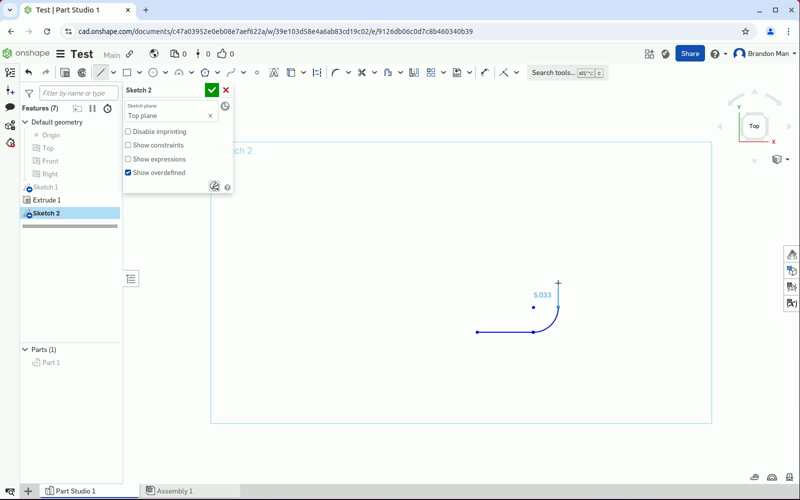
key_up(shift)
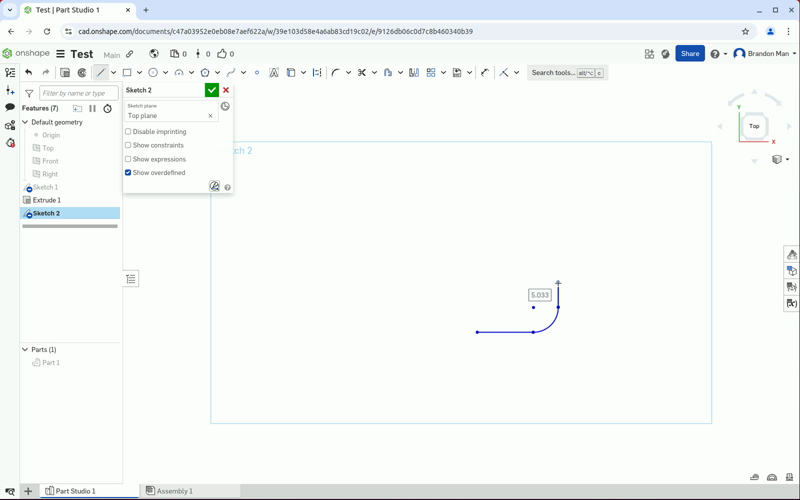
key_down(shift)
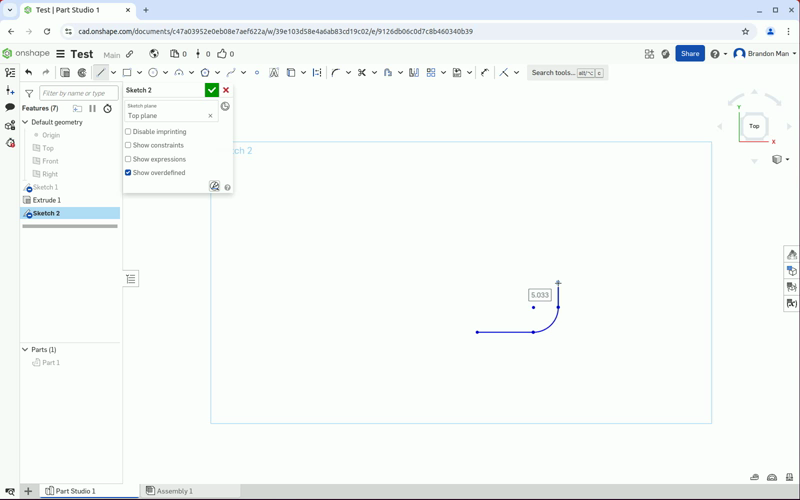
mouse_move(588, 282)
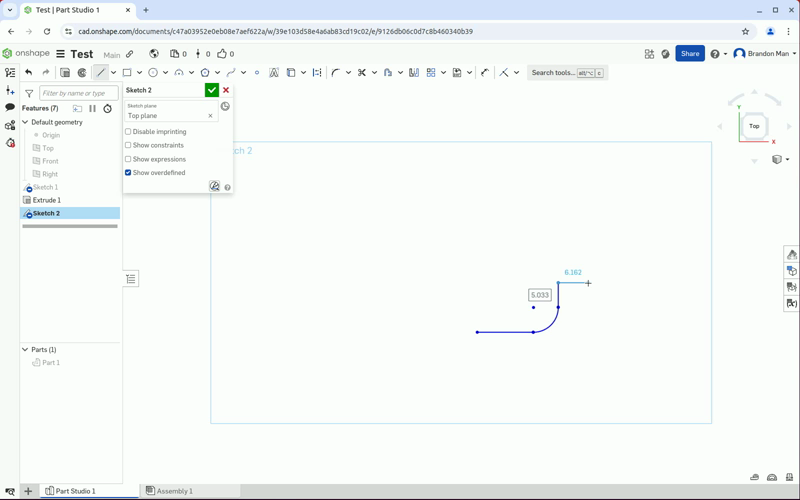
mouse_move(530, 282)
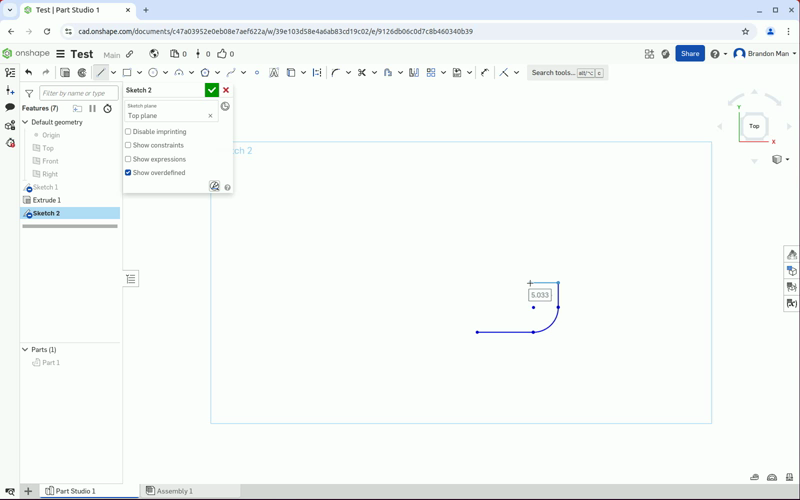
click(530, 282)
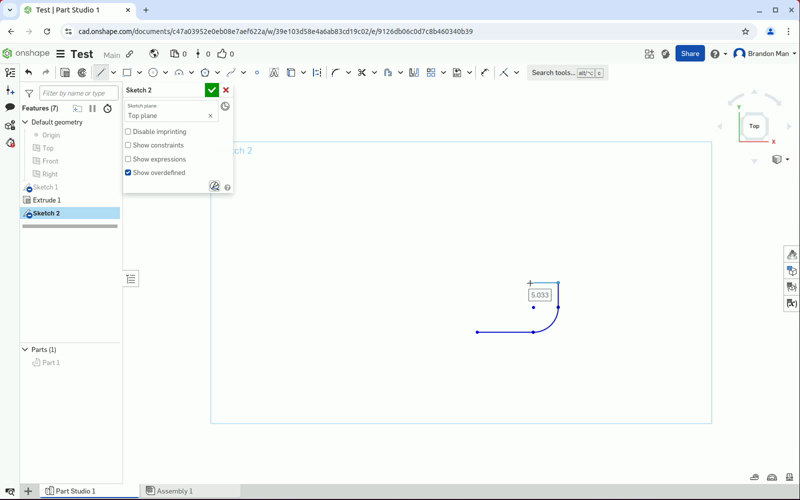
key_up(shift)
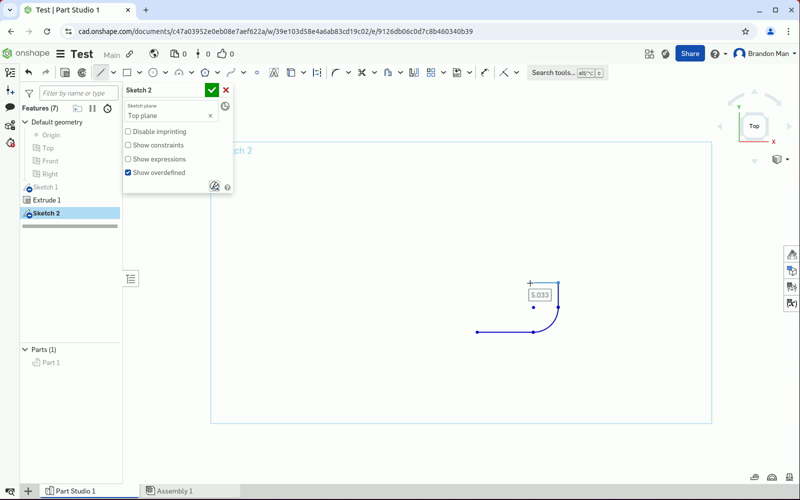
key_down(shift)
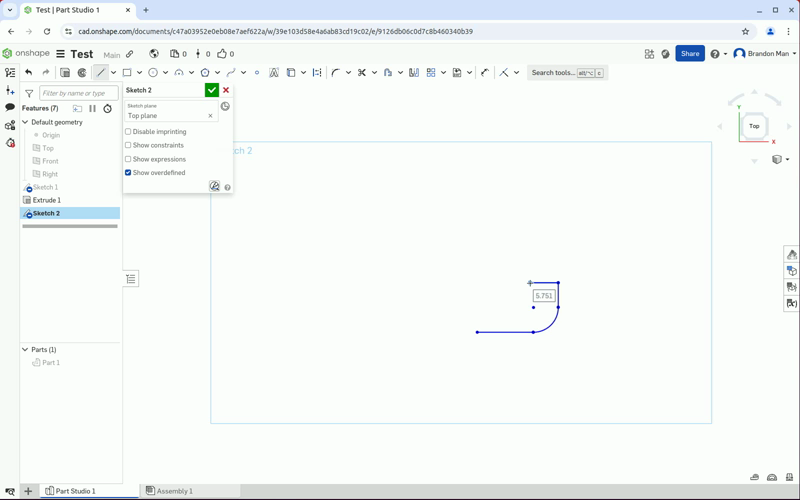
mouse_move(560, 282)
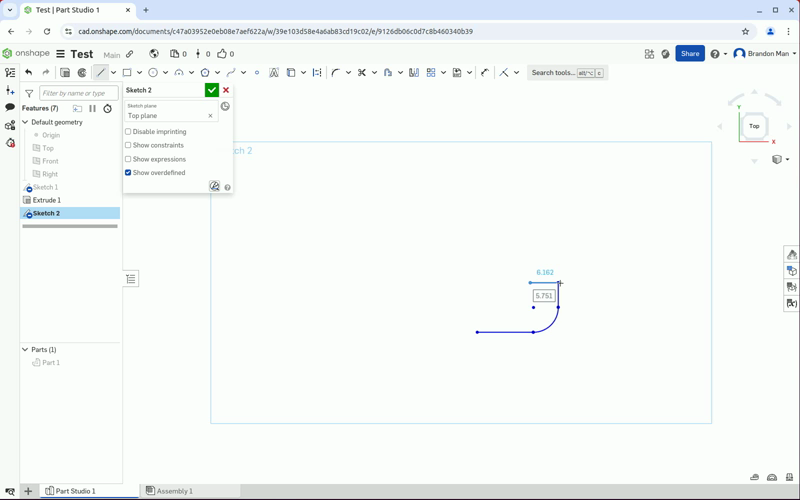
mouse_move(530, 307)
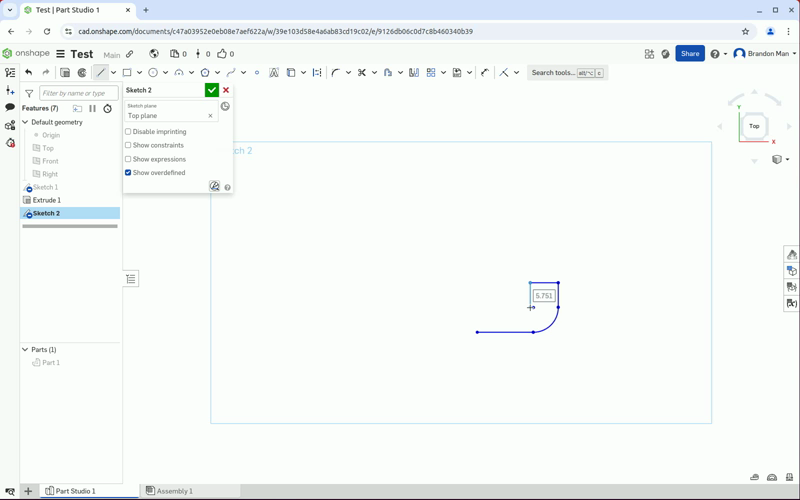
scroll(6)
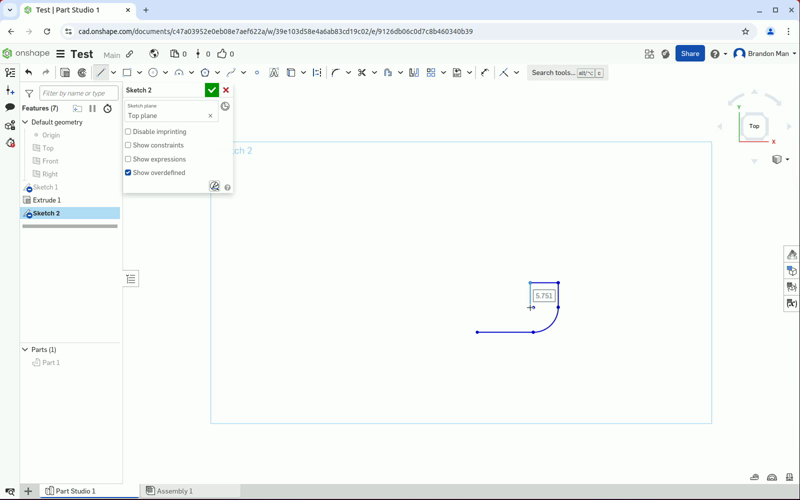
scroll(6)
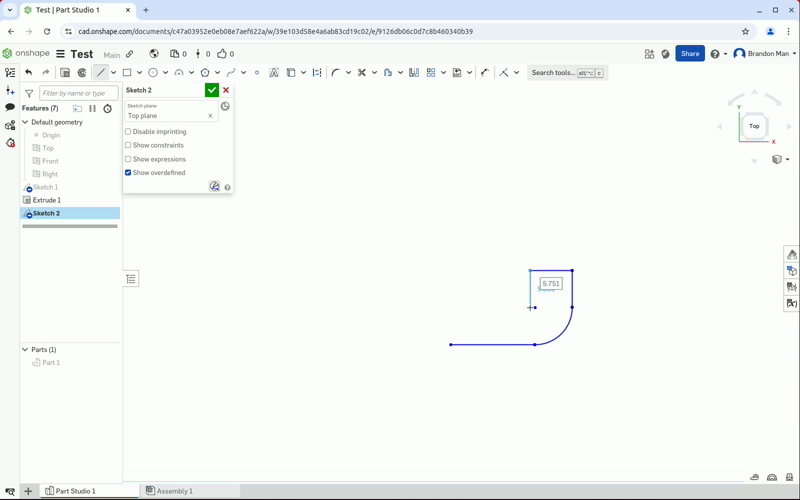
scroll(6)
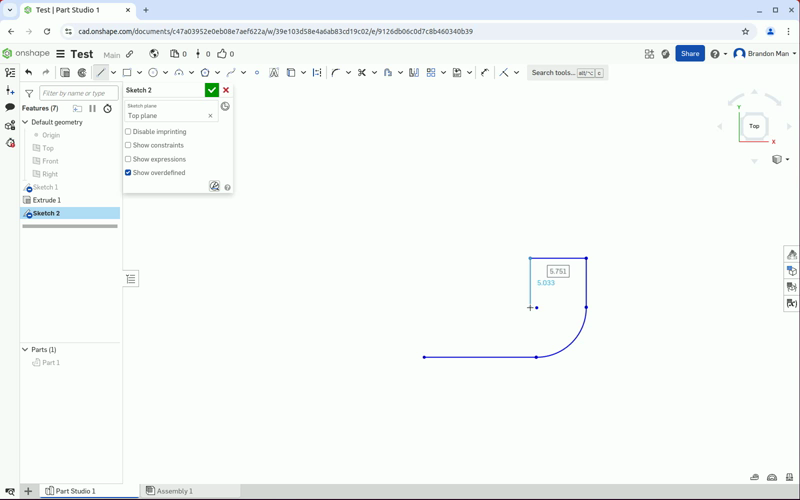
scroll(6)
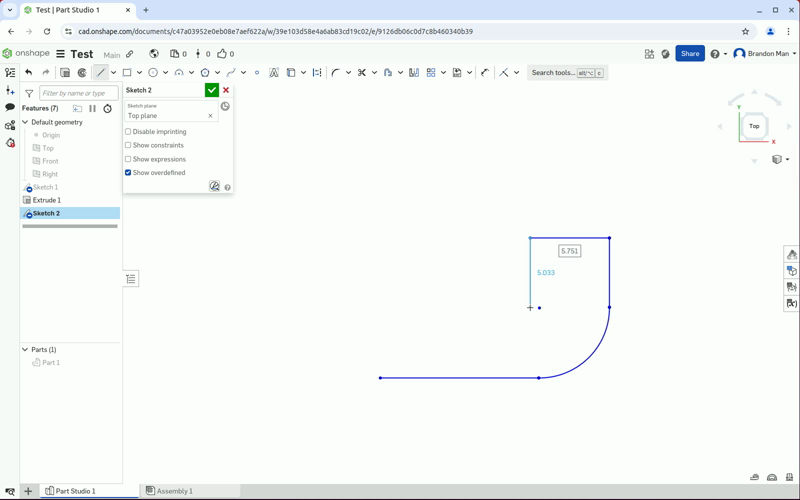
scroll(6)
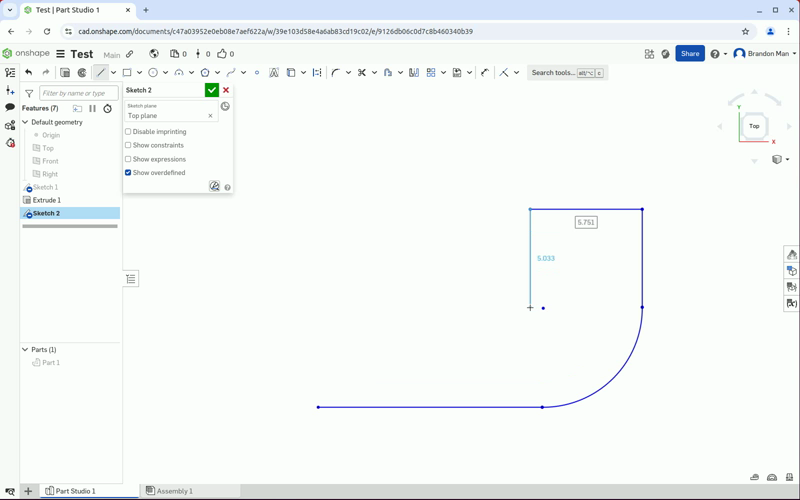
scroll(6)
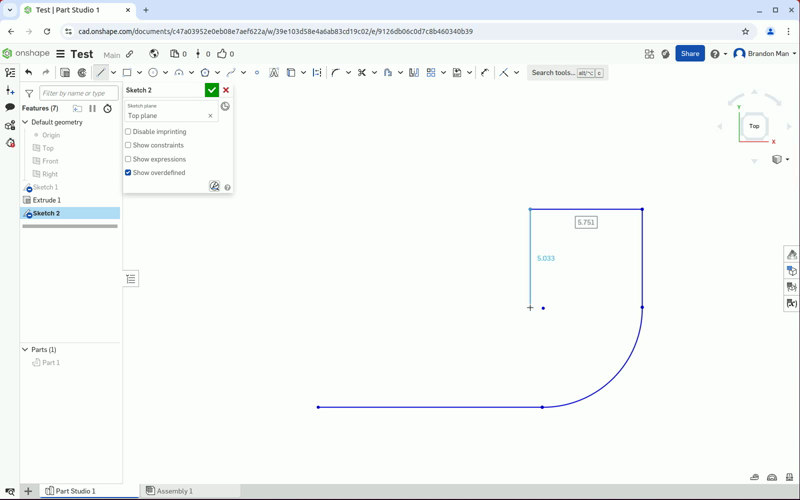
scroll(6)
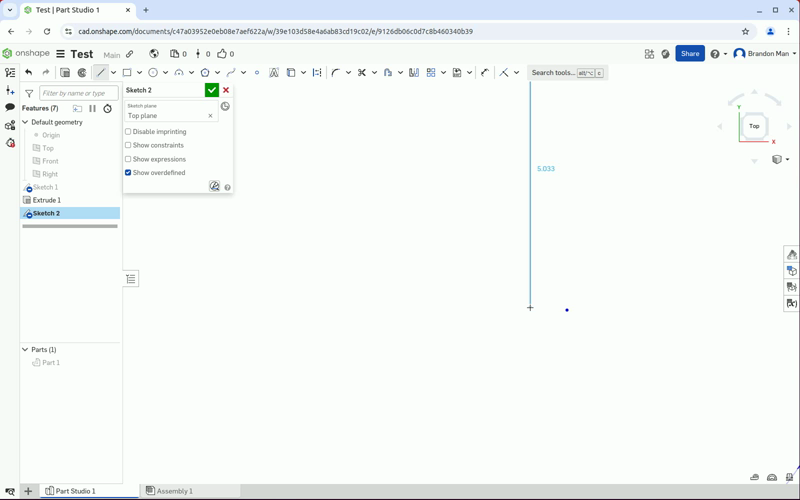
click(530, 307)
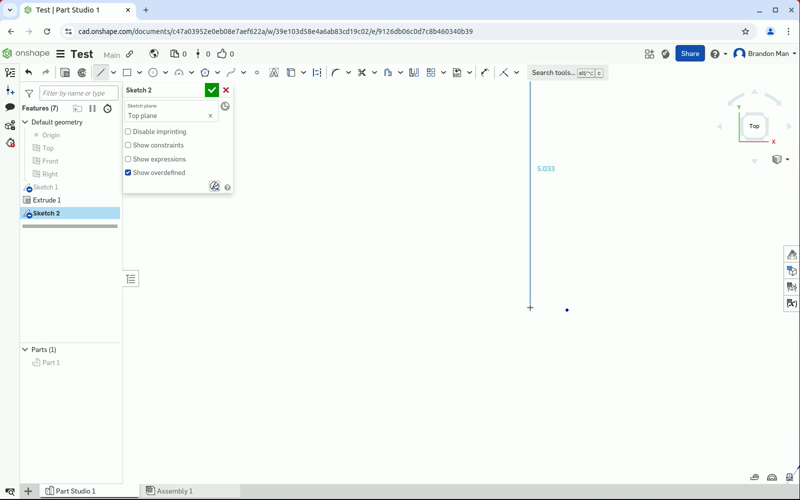
scroll(-6)
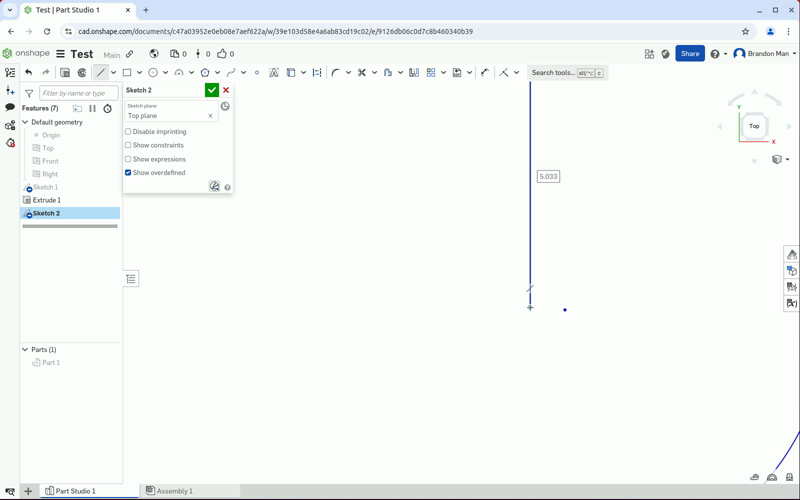
scroll(-6)
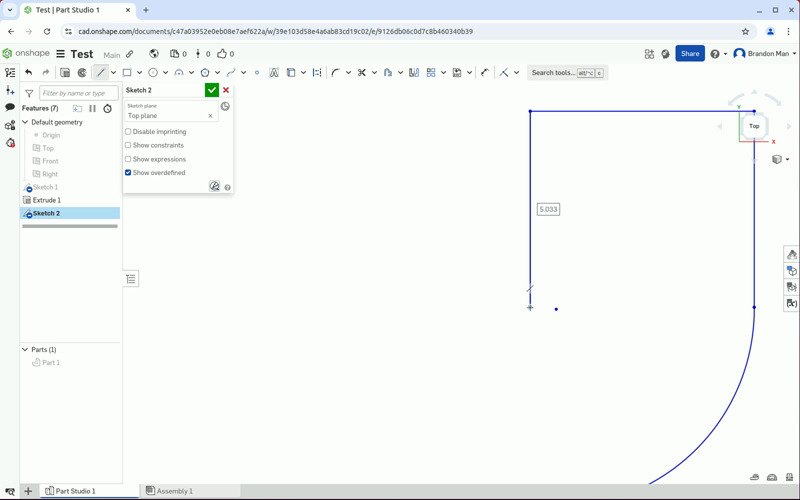
scroll(-6)
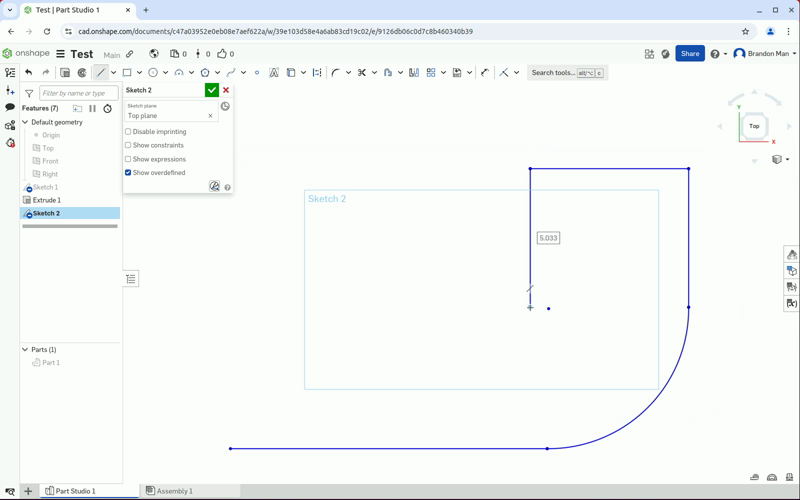
scroll(-6)
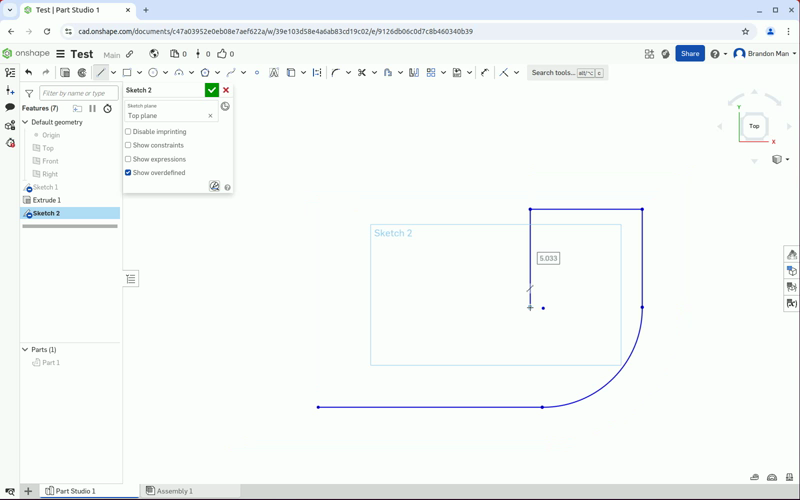
scroll(-6)
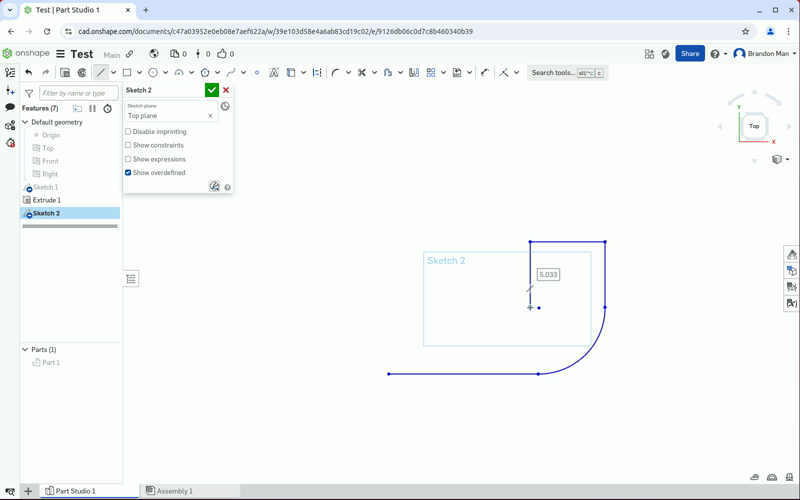
scroll(-6)
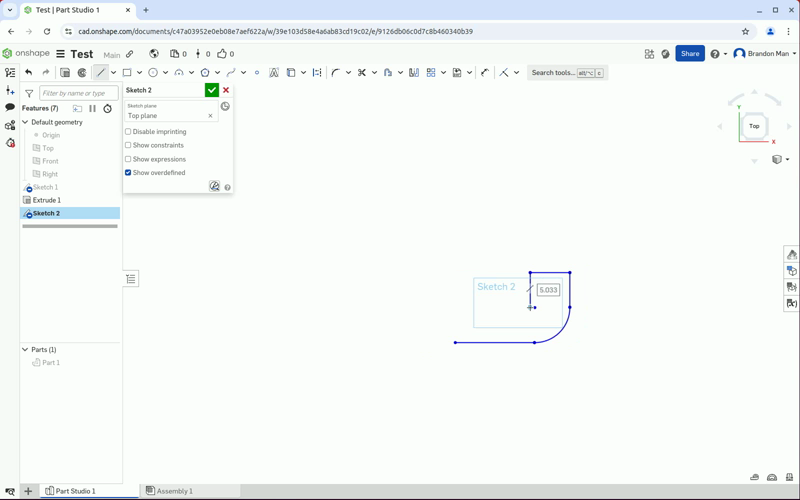
scroll(-6)
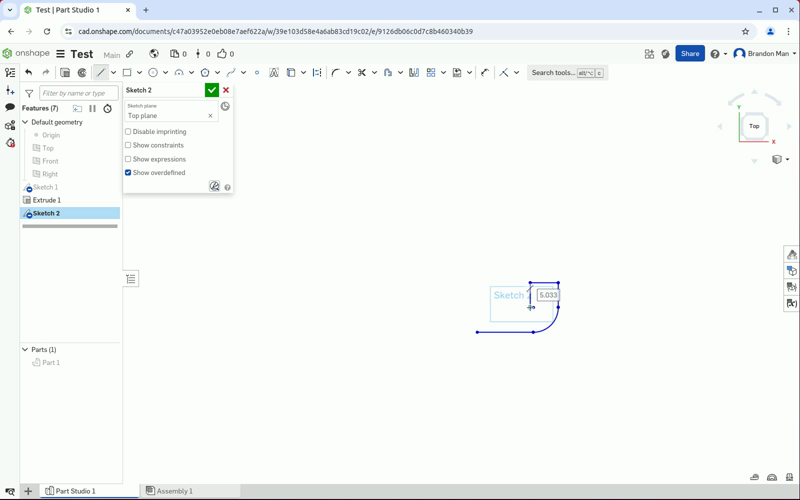
key_up(shift)
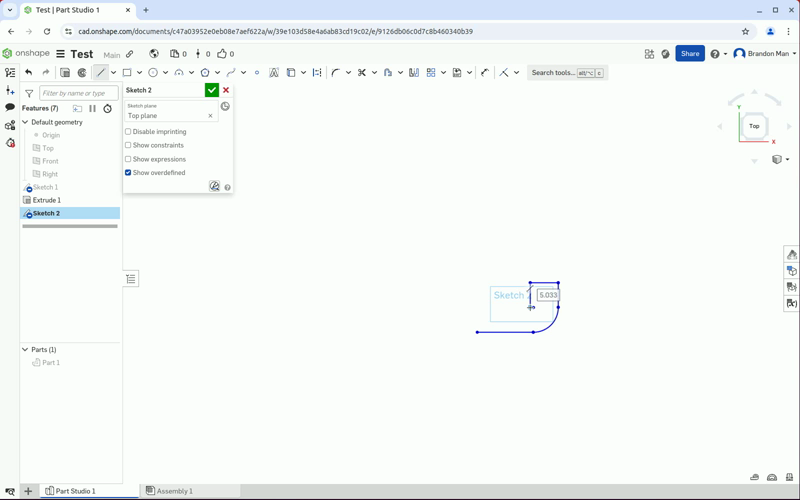
key_down(shift)
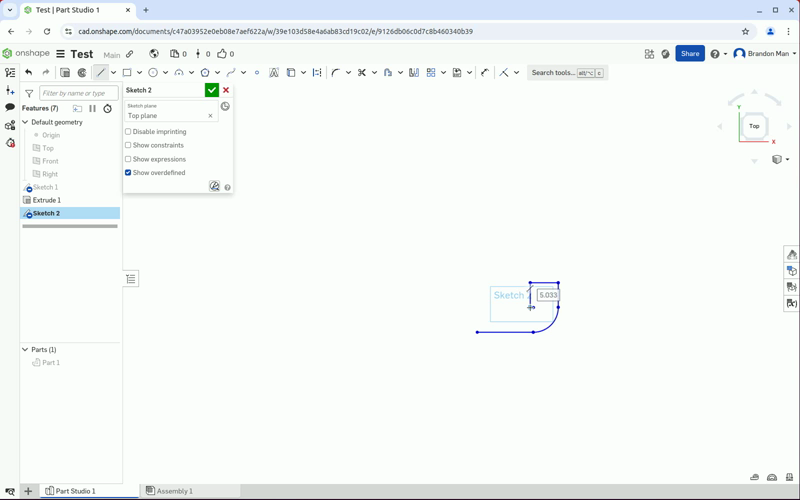
mouse_move(560, 307)
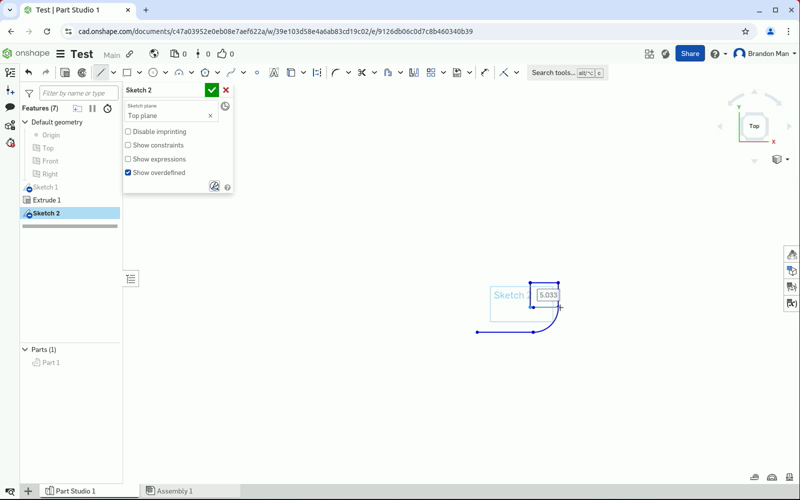
mouse_move(477, 306)
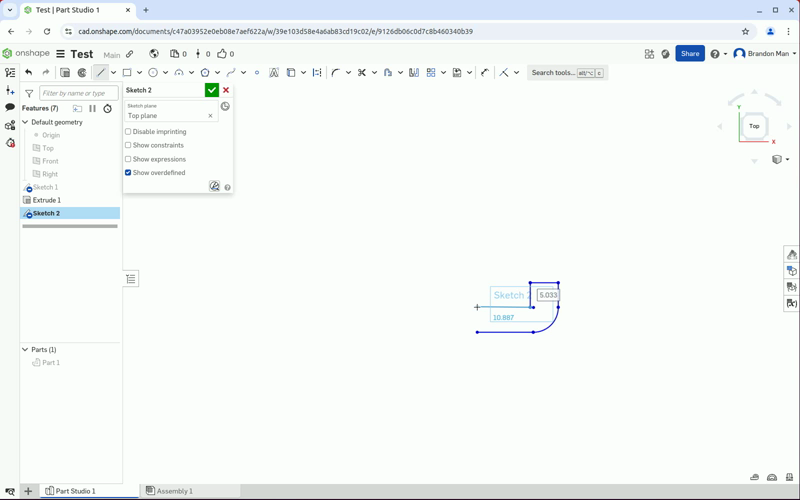
click(477, 306)
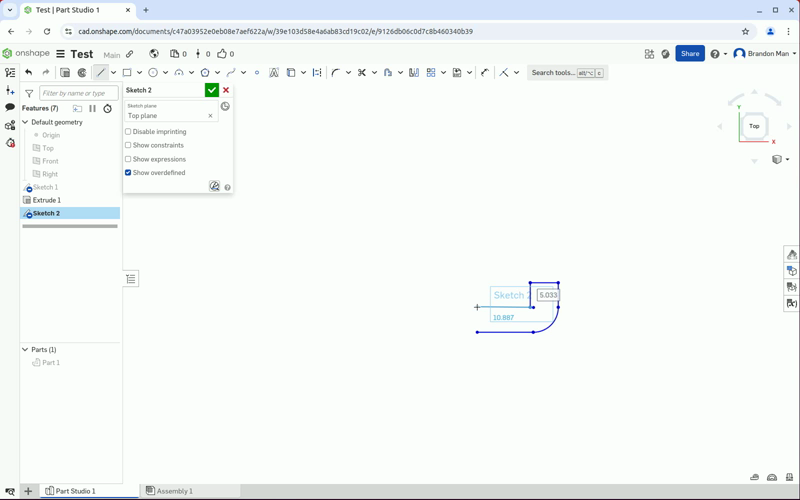
key_up(shift)
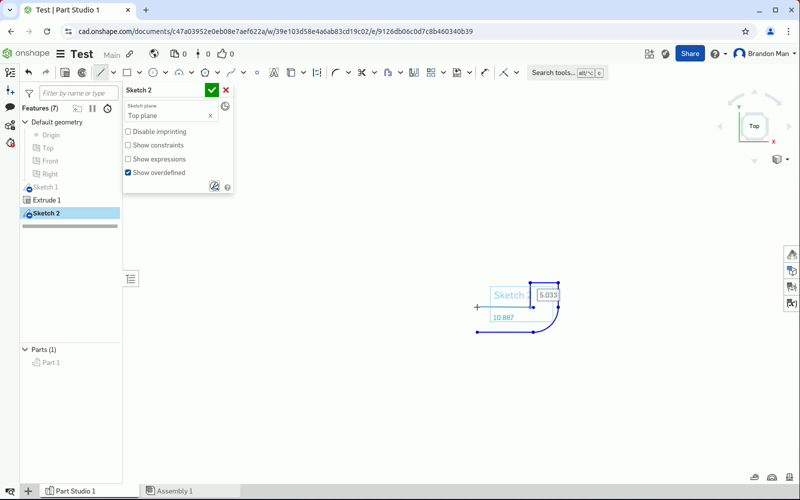
mouse_move(507, 306)
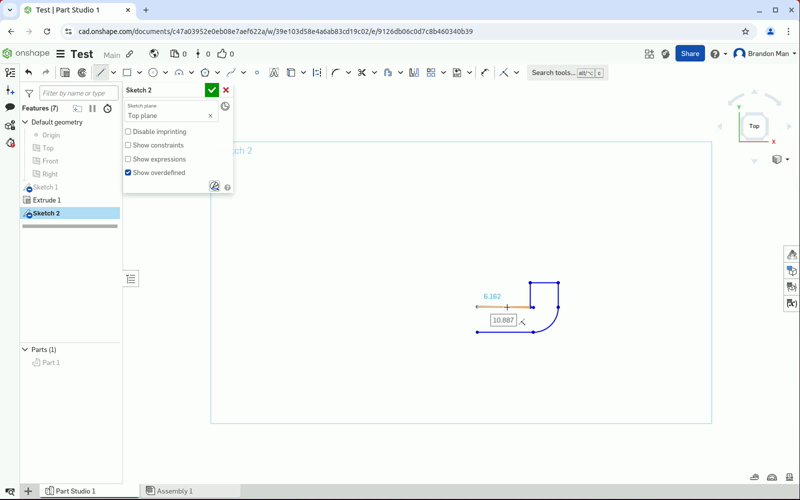
key_down(shift)
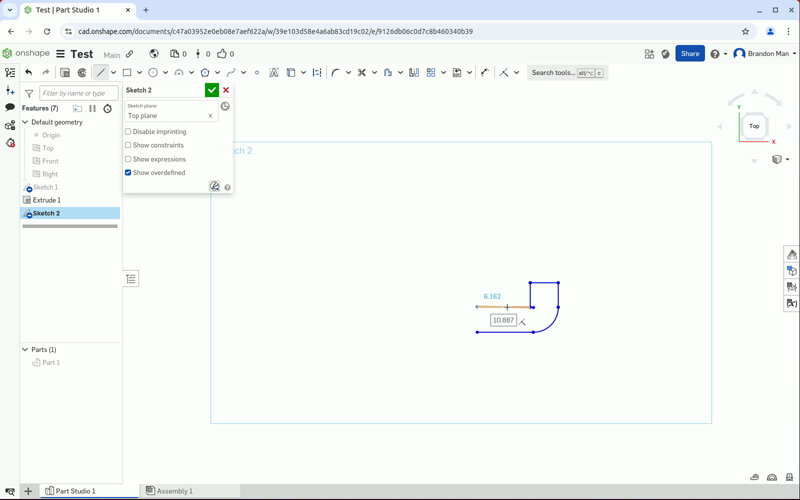
mouse_move(477, 332)
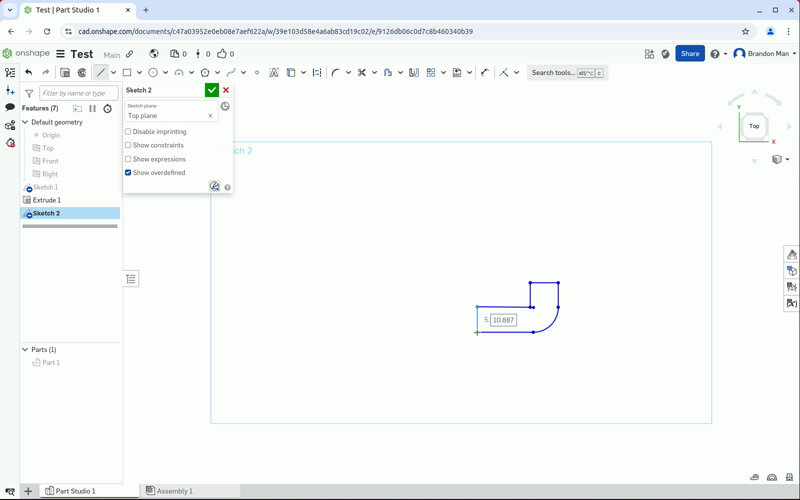
key_up(shift)
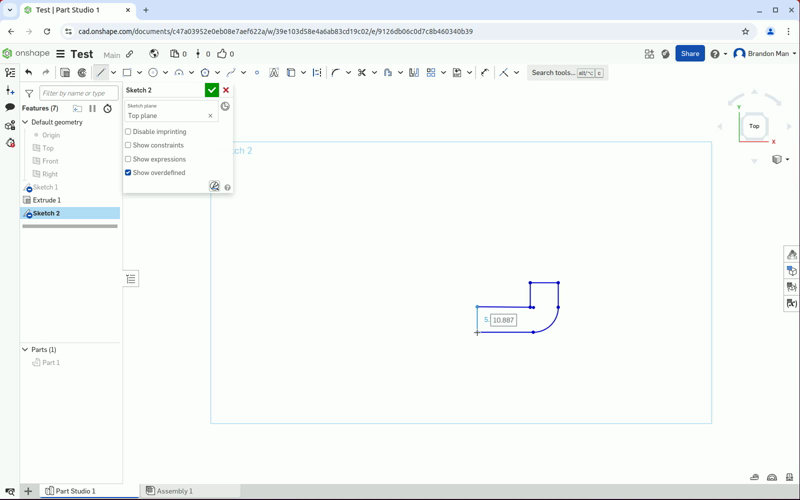
click(477, 332)
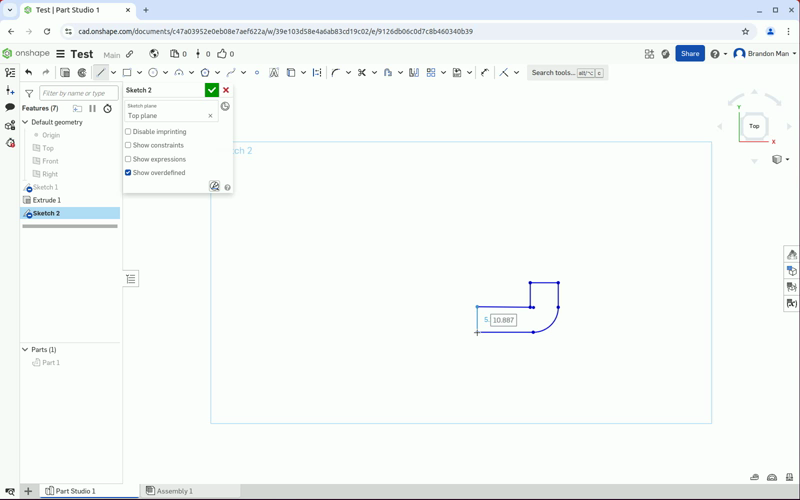
key(esc)
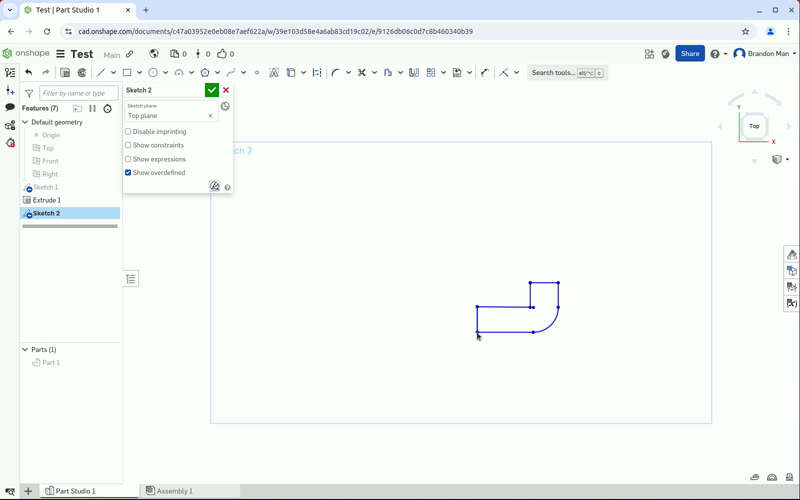
mouse_move(525, 328)
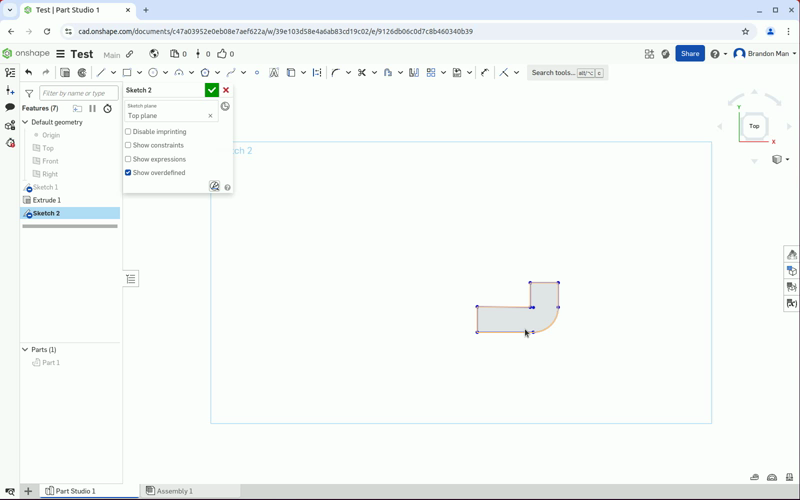
click(525, 328)
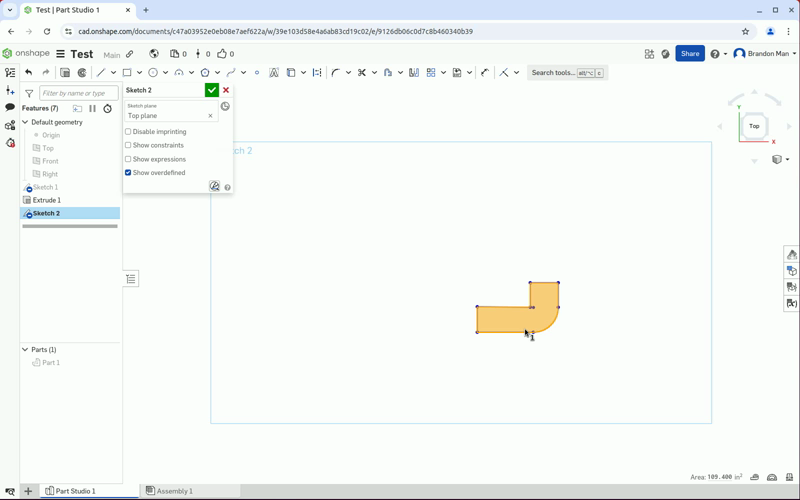
mouse_move(73, 352)
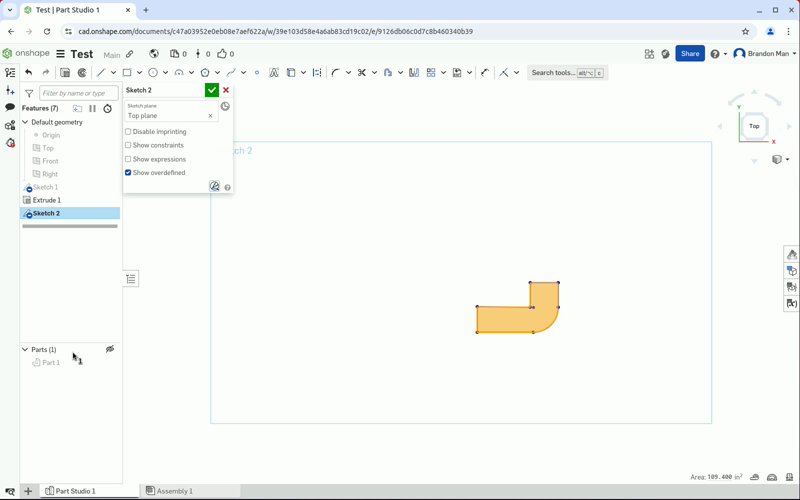
key(shift+y)
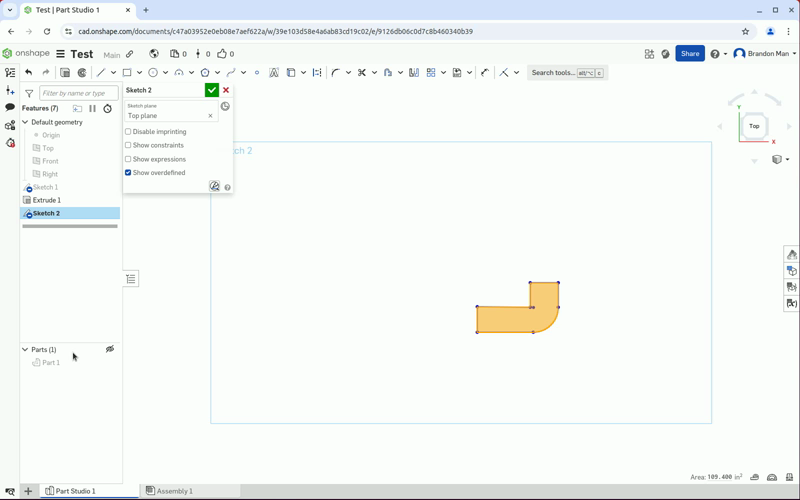
key(shift+e)
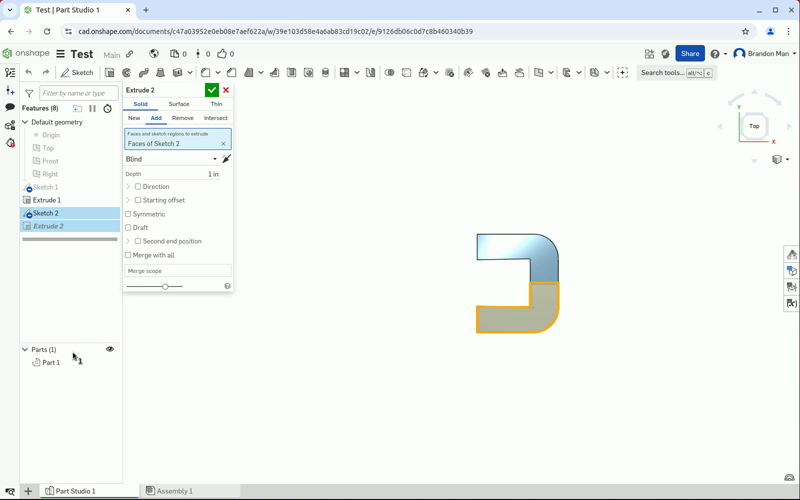
mouse_move(143, 106)
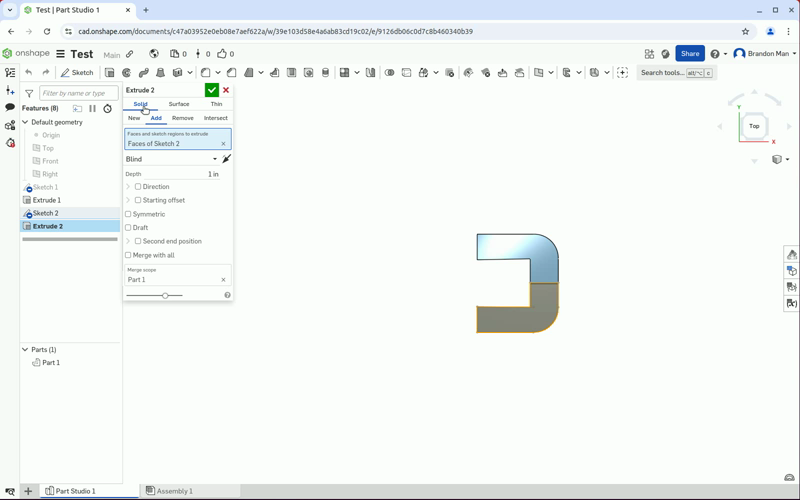
click(143, 106)
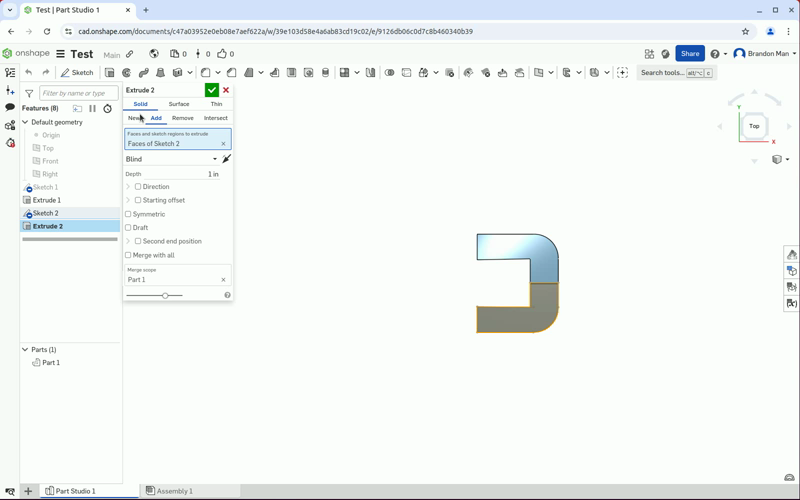
mouse_move(137, 120)
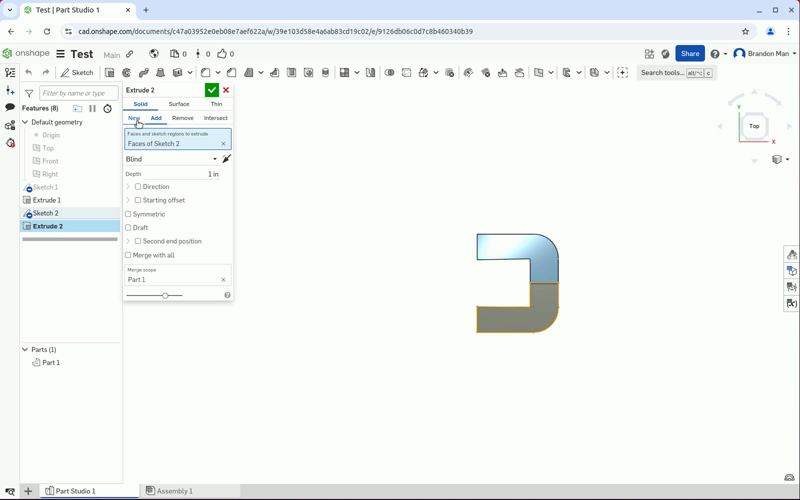
click(137, 120)
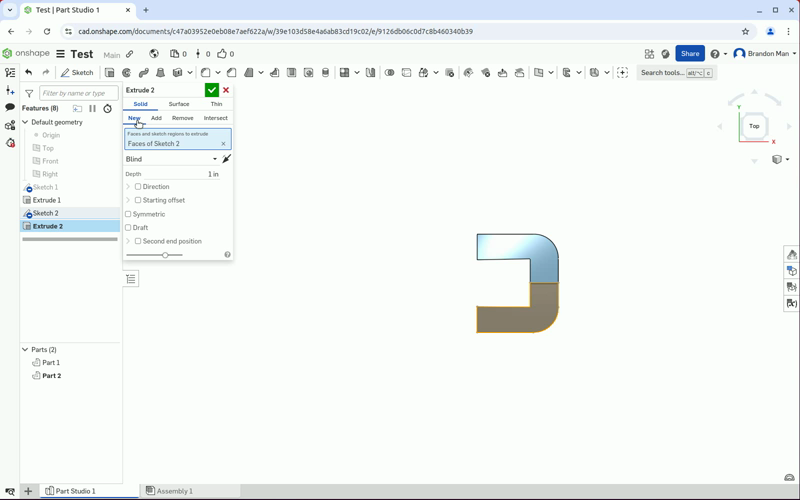
key(tab, 4)
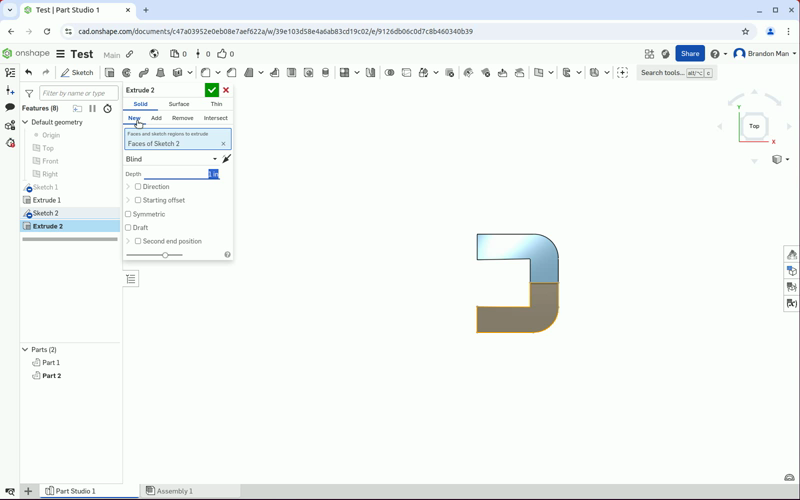
text(23.108)
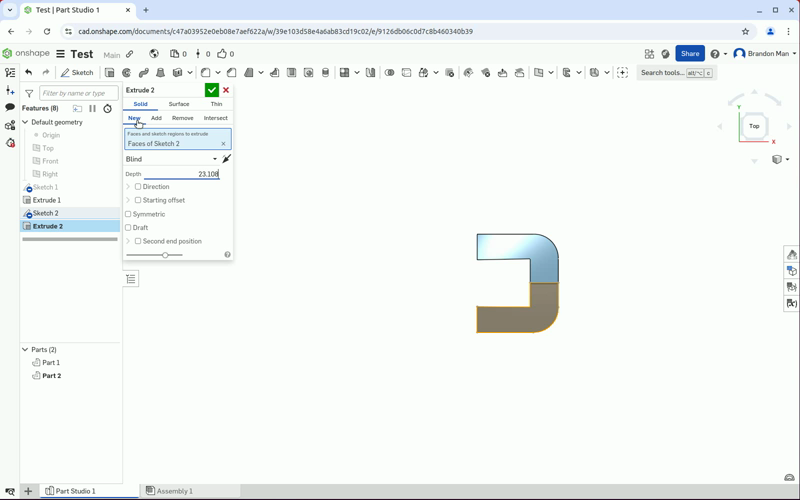
key(enter)
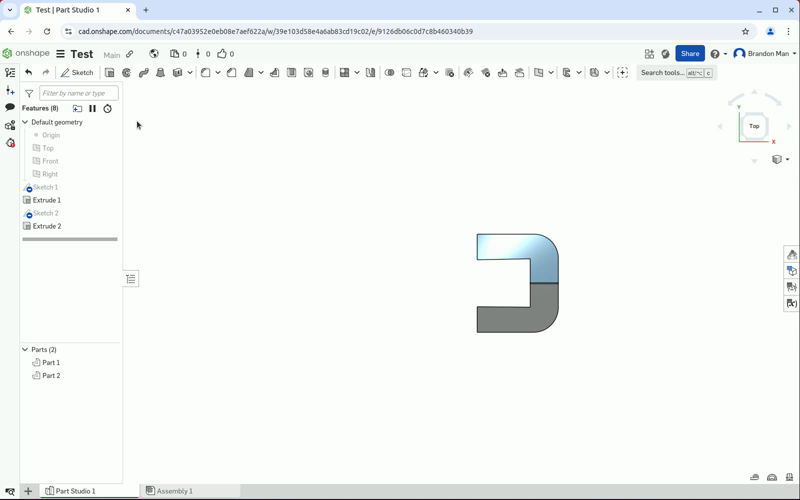
key(shift+h)
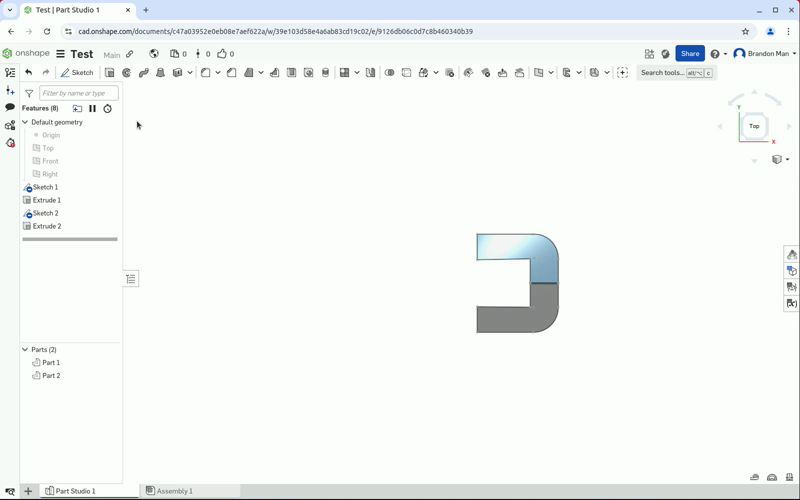
key(shift+h)
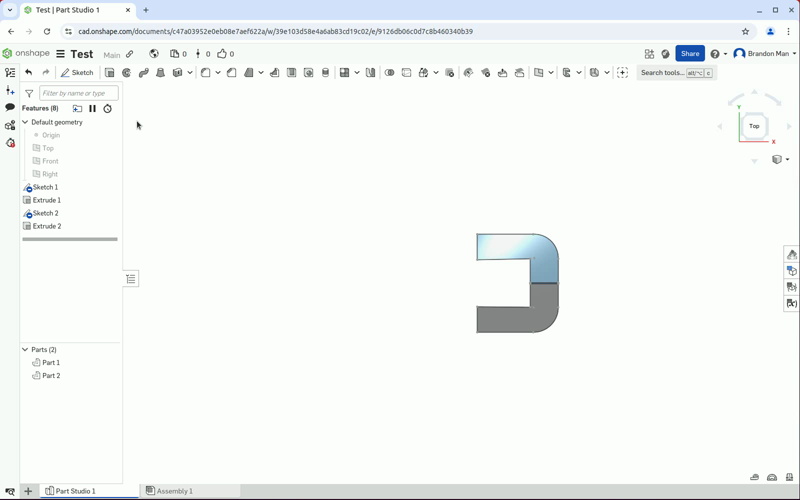
key(shift+7)
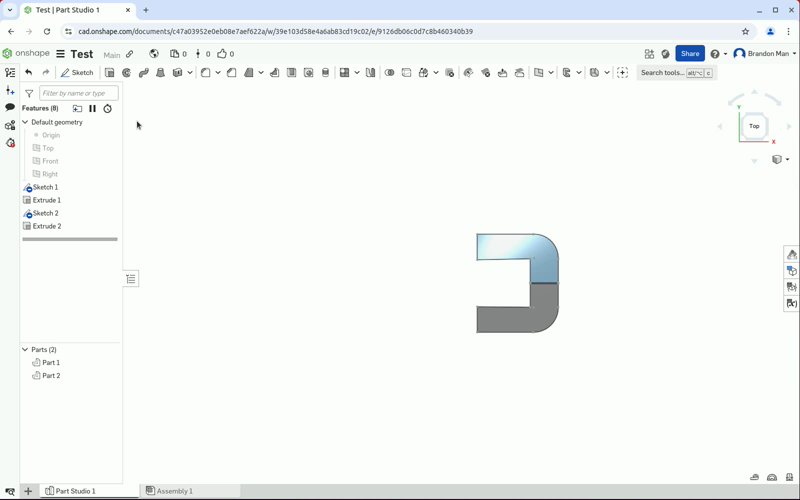
key(up, 3)
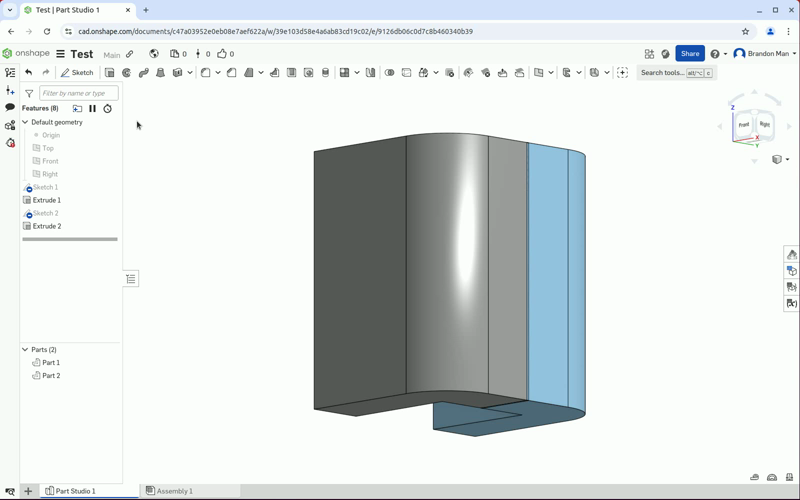
key(left, 3)
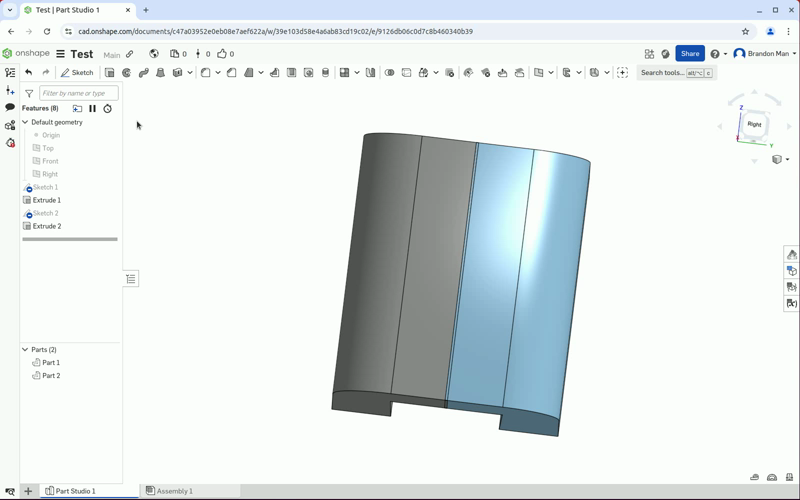
key(right, 3)
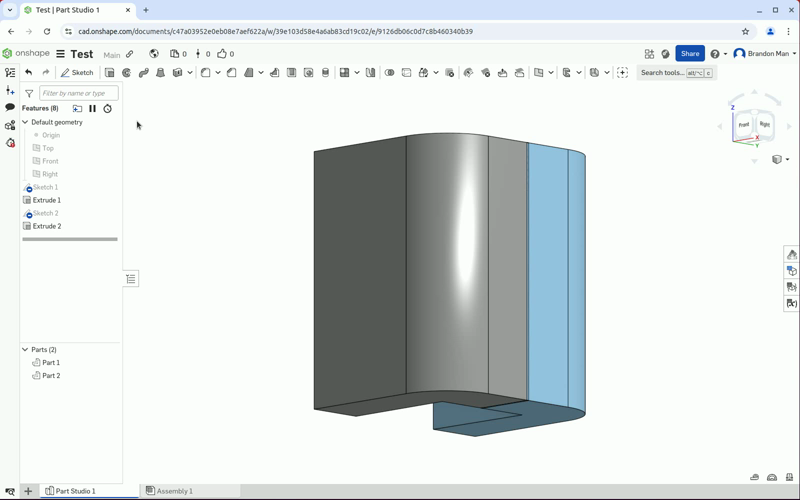
key(down, 3)
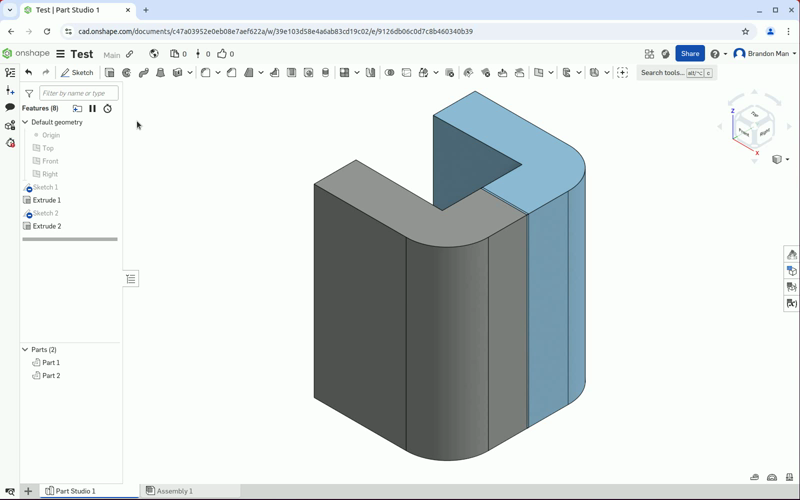
mouse_move(73, 189)
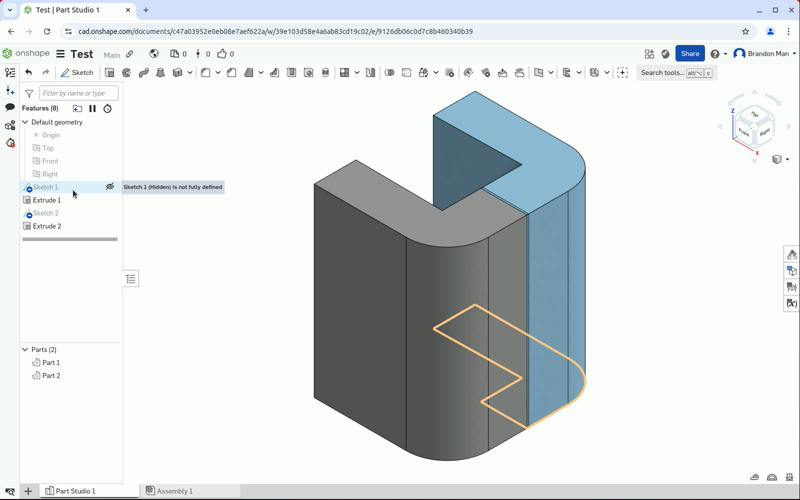
click(73, 189)